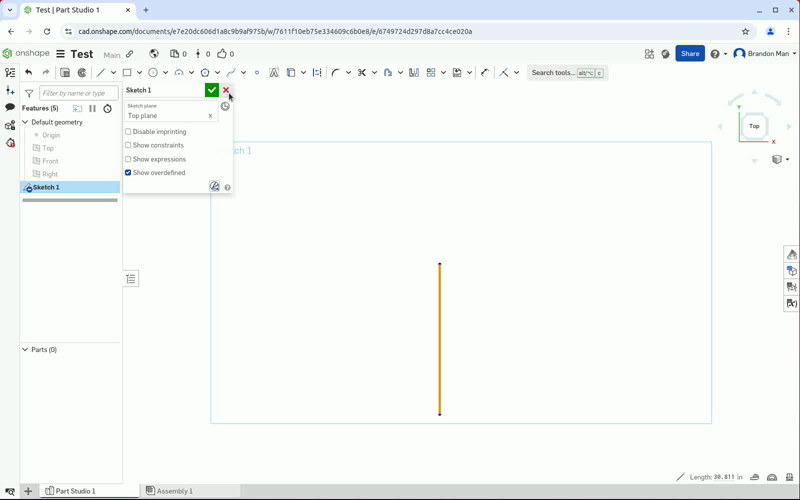
key(shift+h)
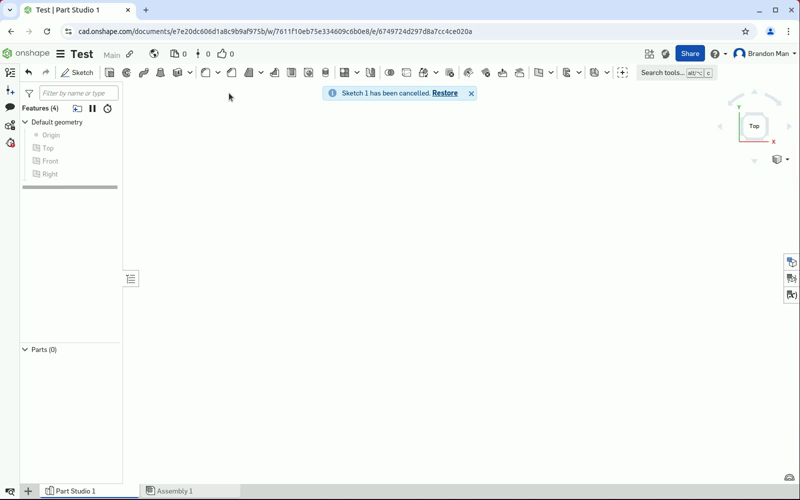
mouse_move(73, 352)
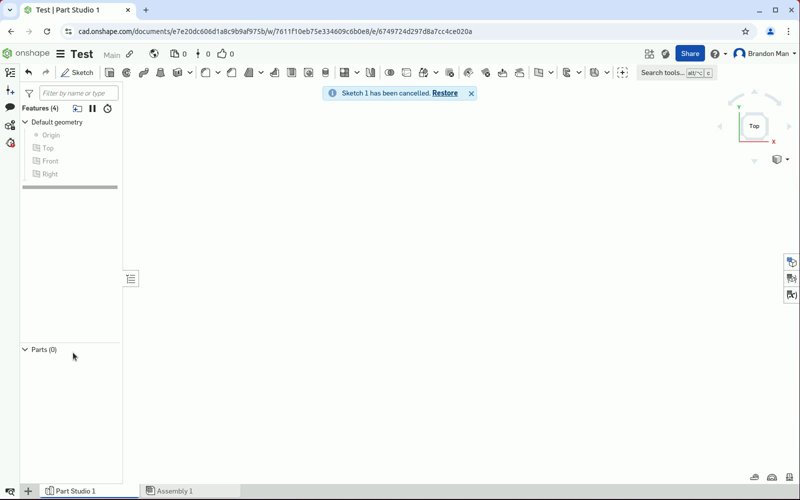
key(y)
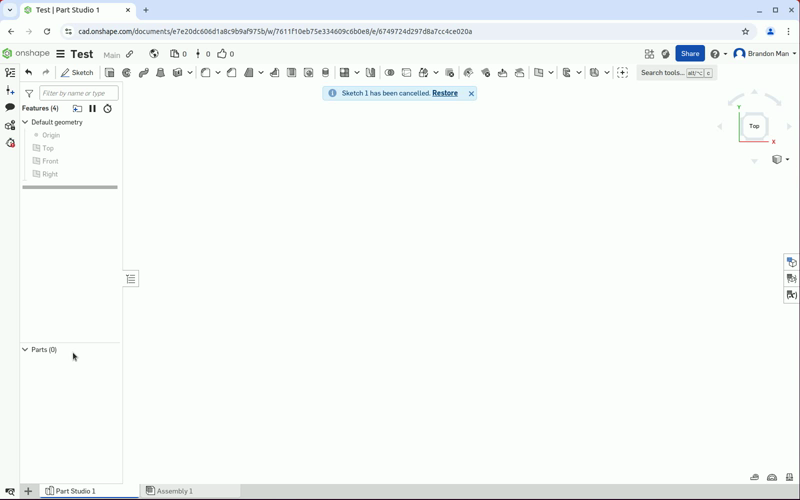
key(shift+p)
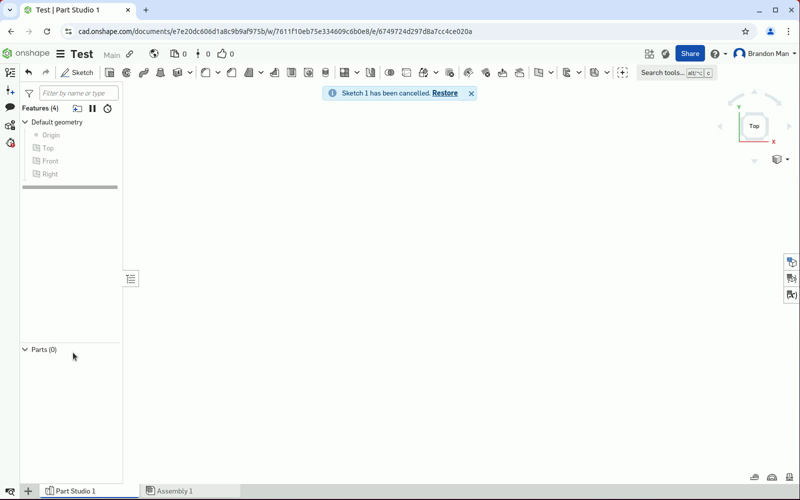
key(space)
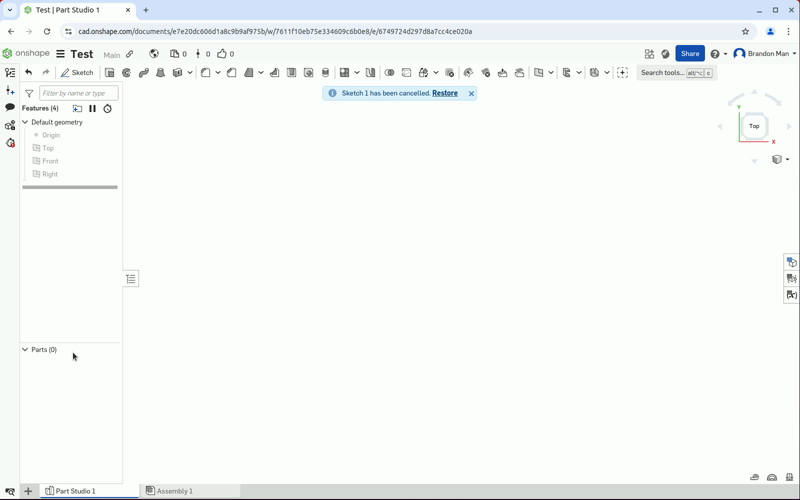
key_down(shift)
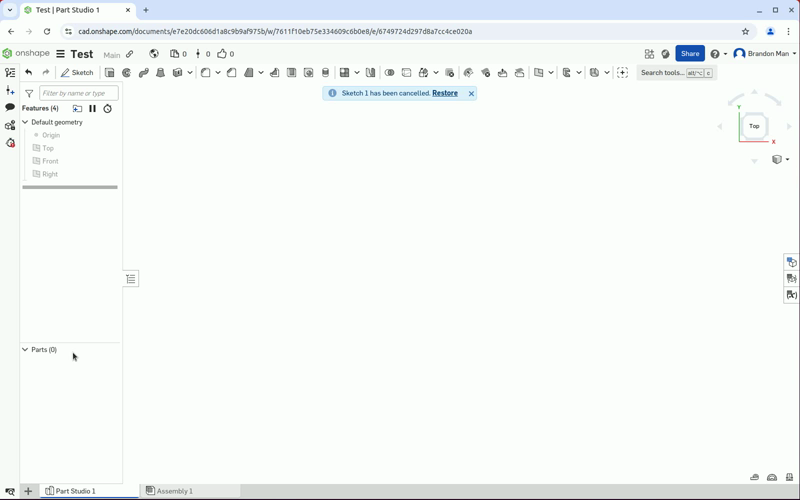
key(up)
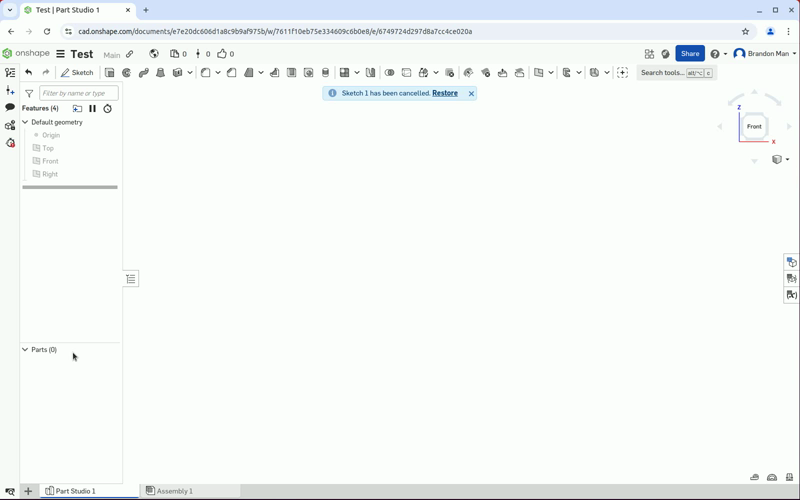
key_up(shift)
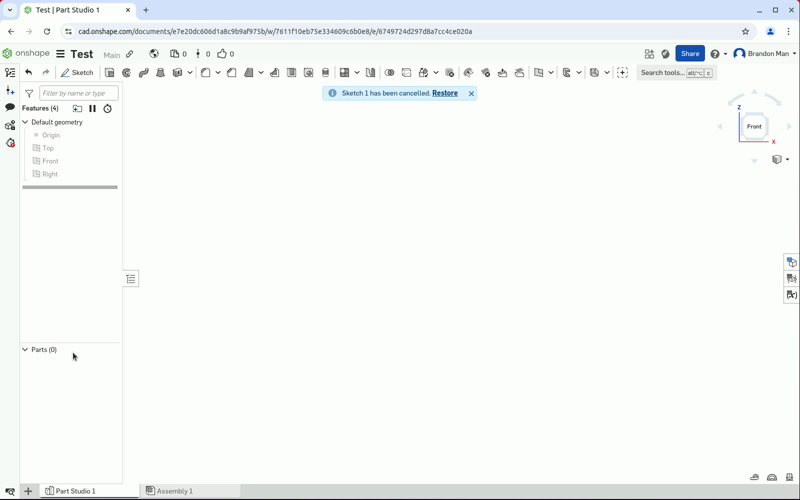
mouse_move(73, 352)
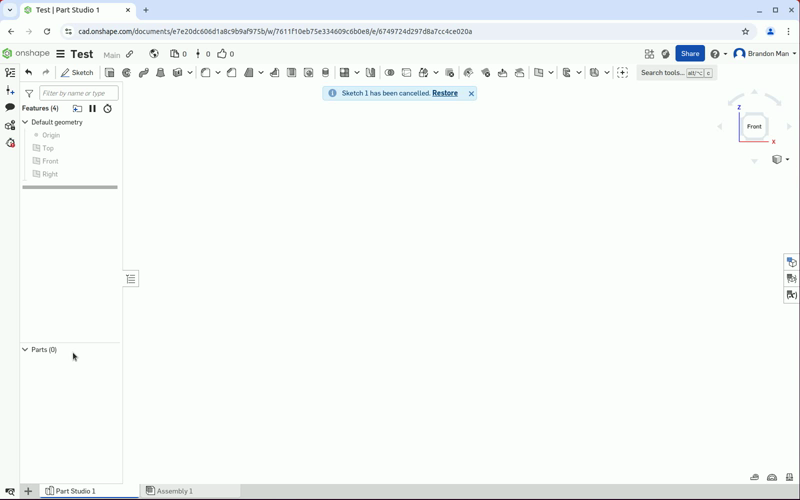
key(shift+y)
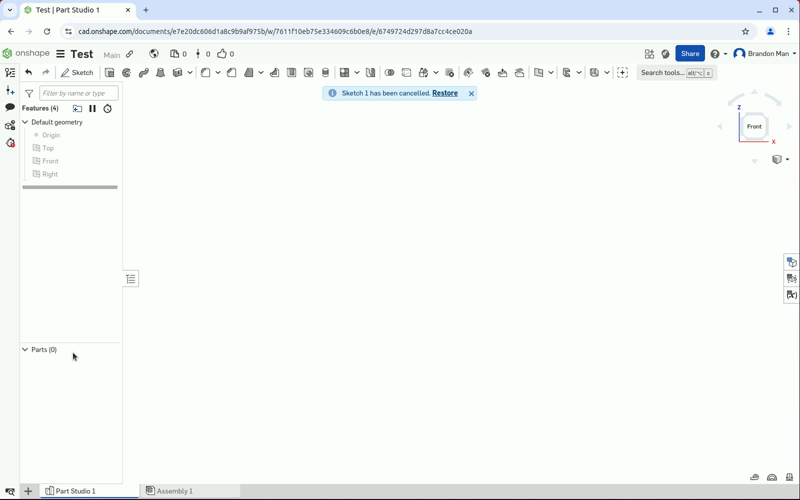
key(shift+s)
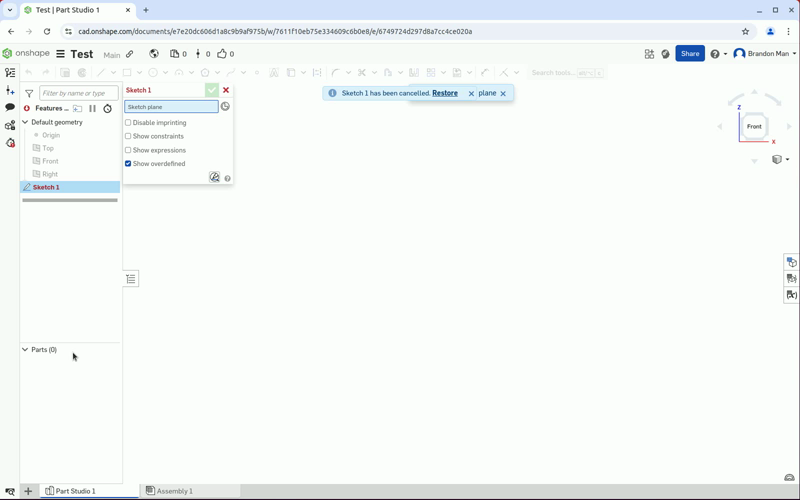
mouse_move(73, 163)
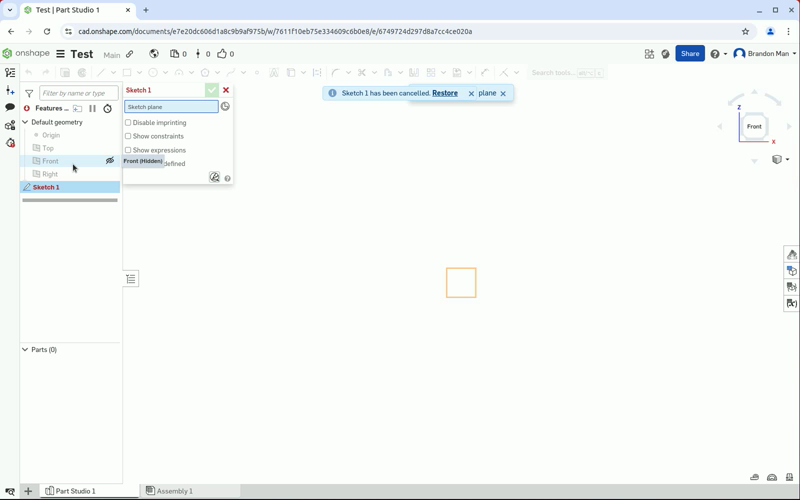
click(73, 163)
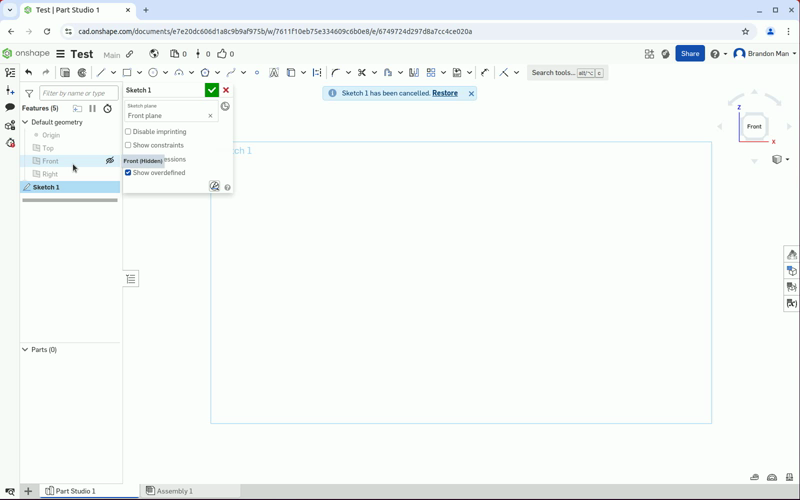
mouse_move(73, 352)
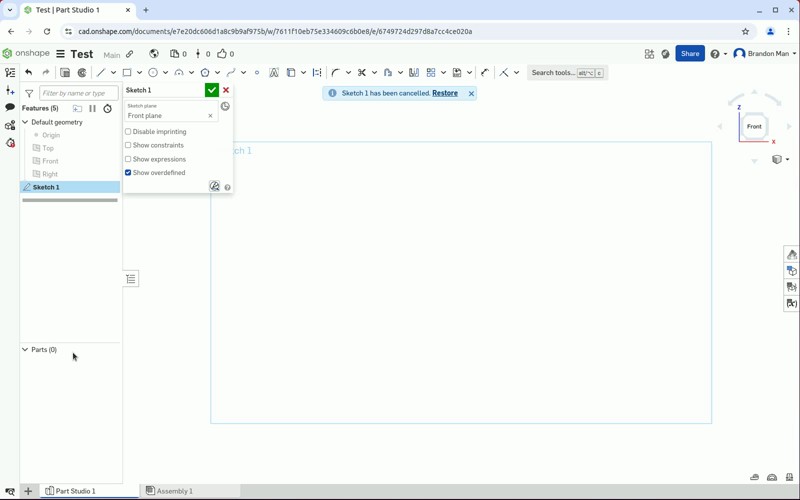
key(y)
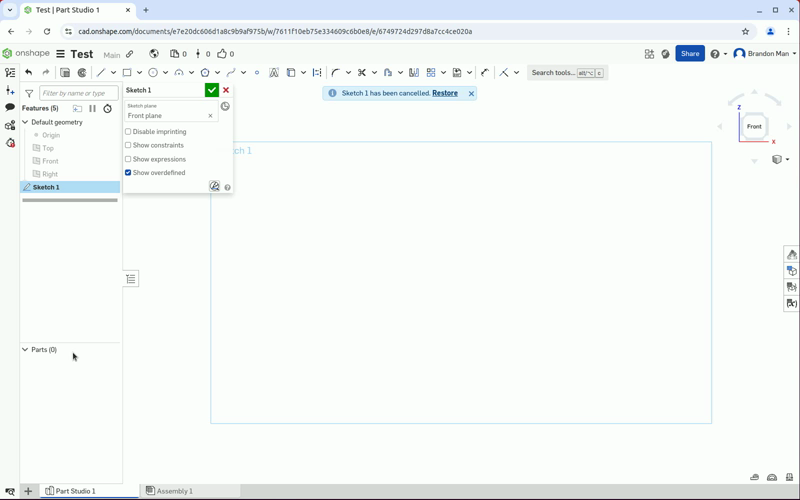
key(l)
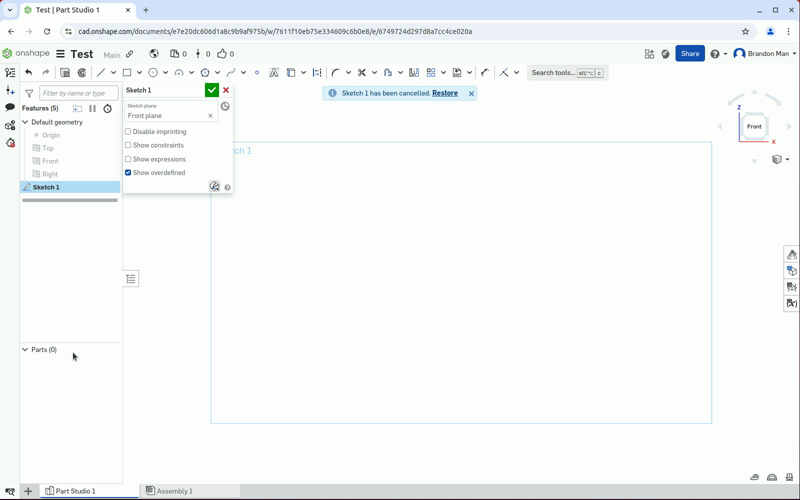
key_down(shift)
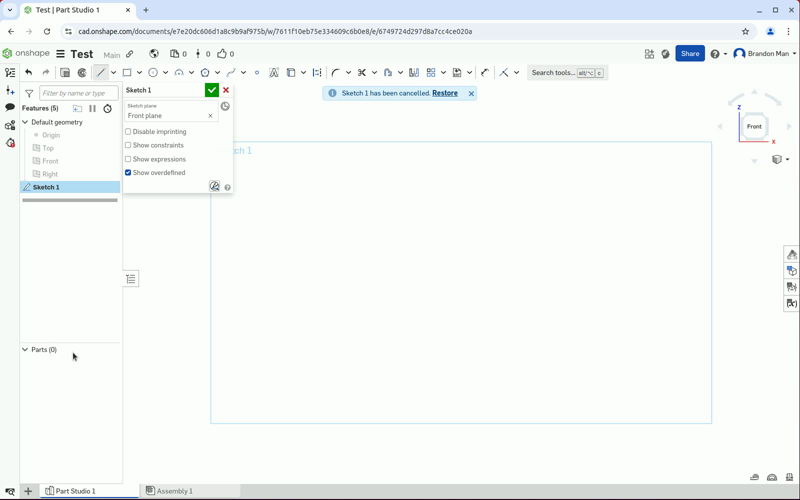
mouse_move(348, 388)
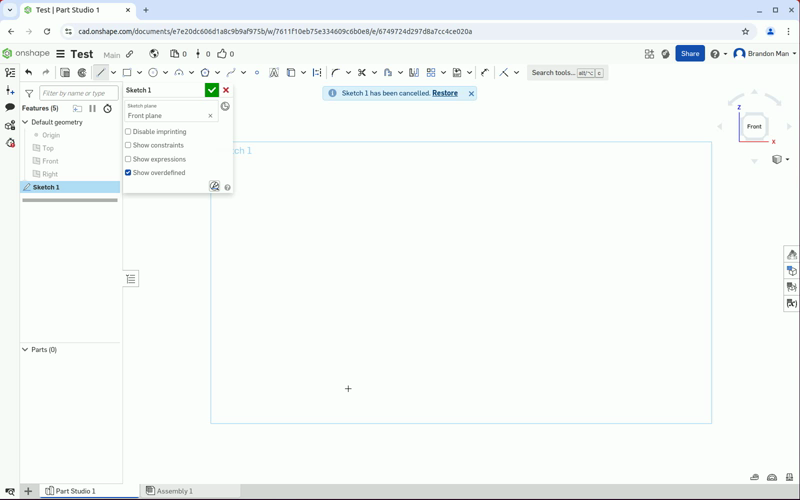
click(348, 388)
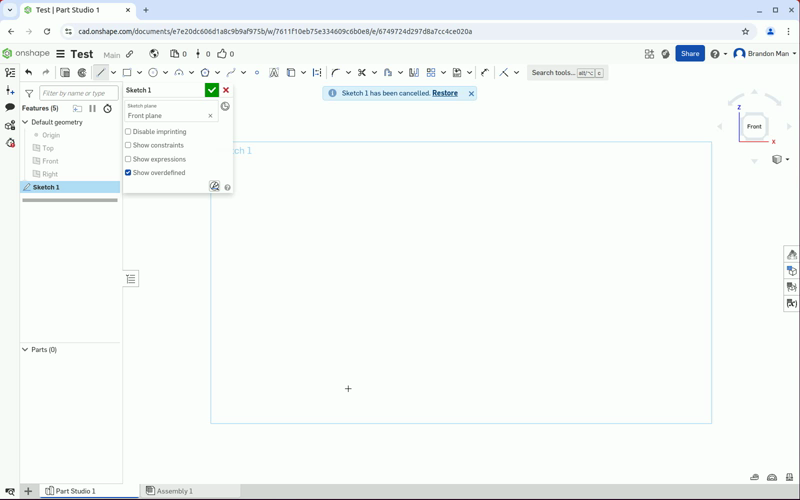
key_up(shift)
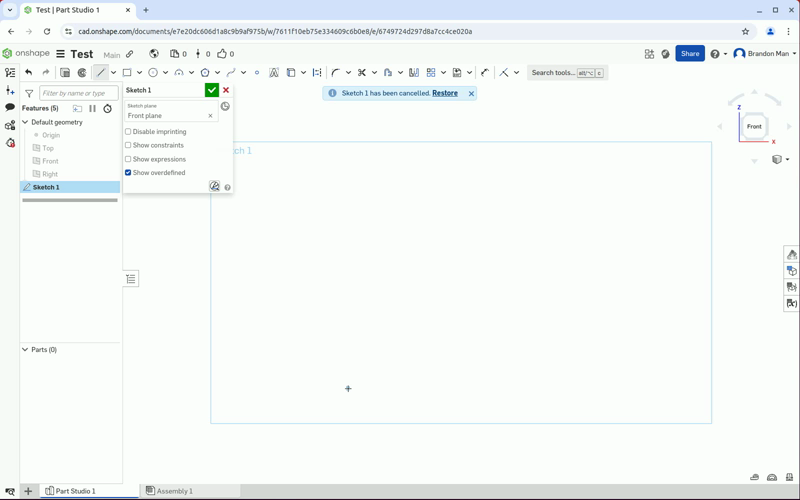
key_down(shift)
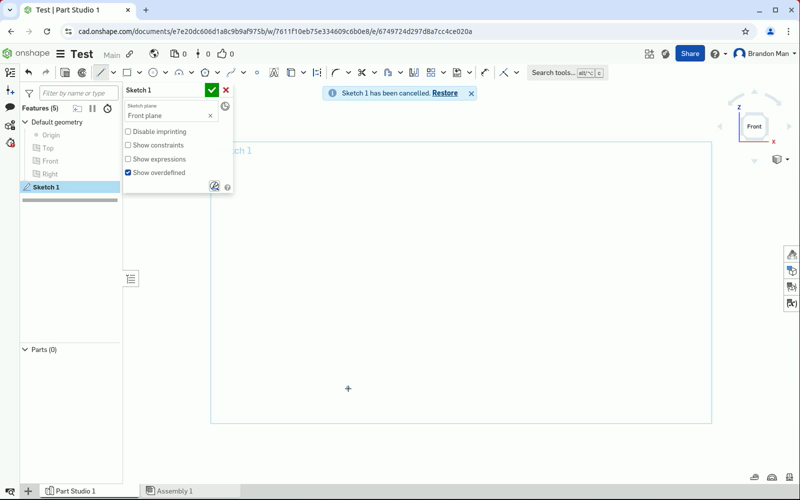
mouse_move(378, 388)
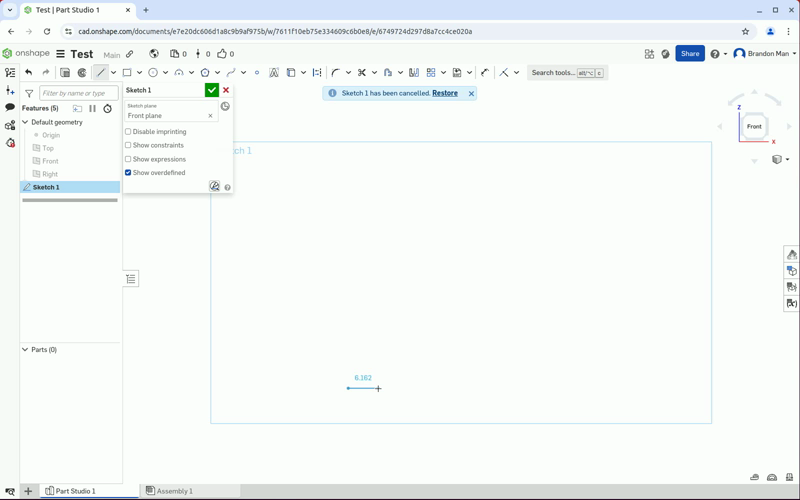
mouse_move(367, 388)
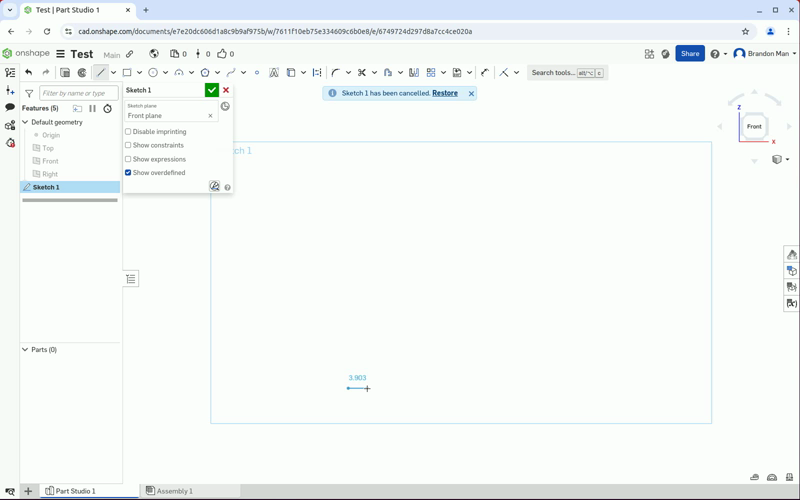
click(367, 388)
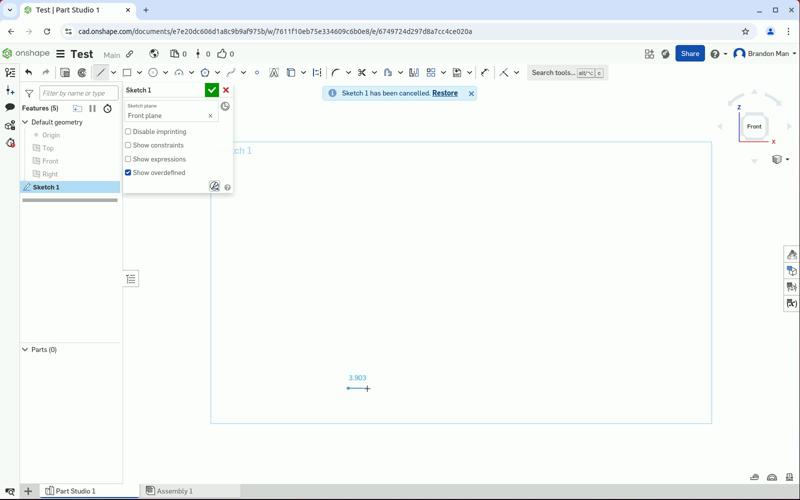
key_up(shift)
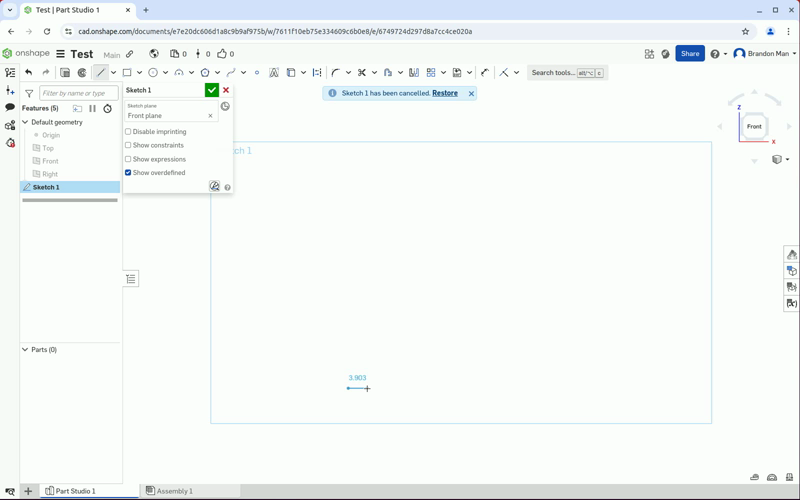
key_down(shift)
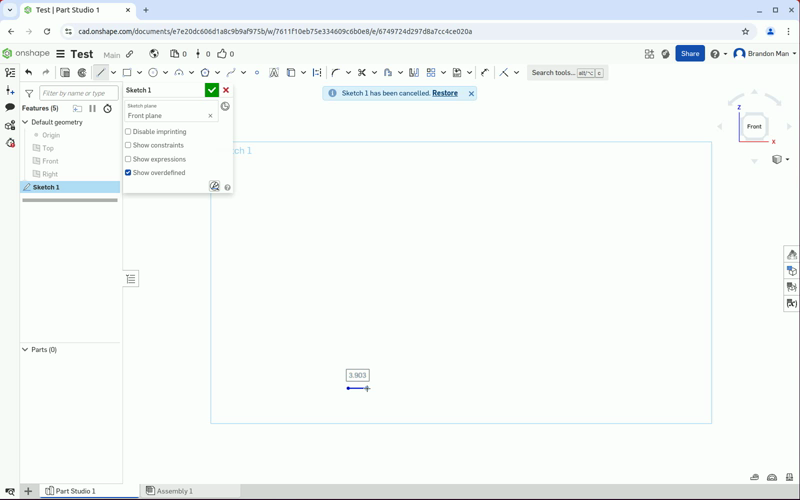
mouse_move(367, 205)
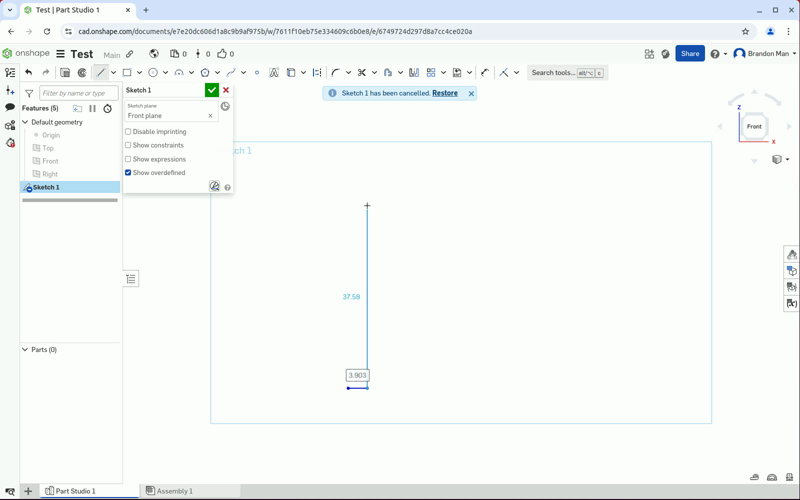
click(367, 205)
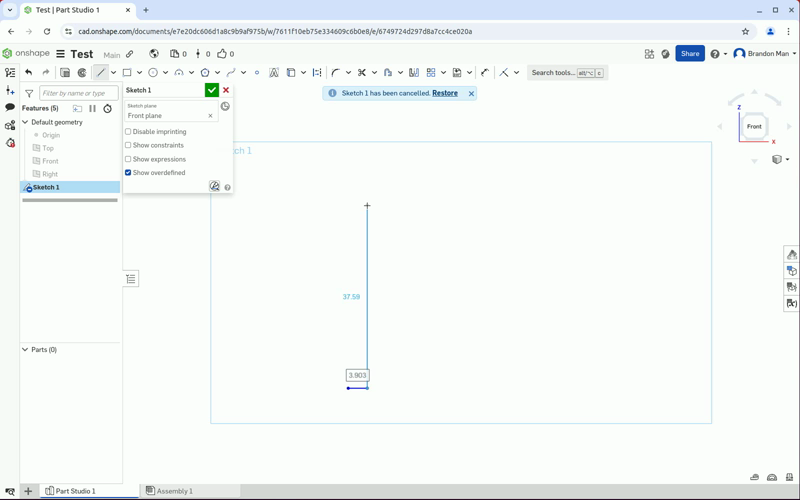
key_up(shift)
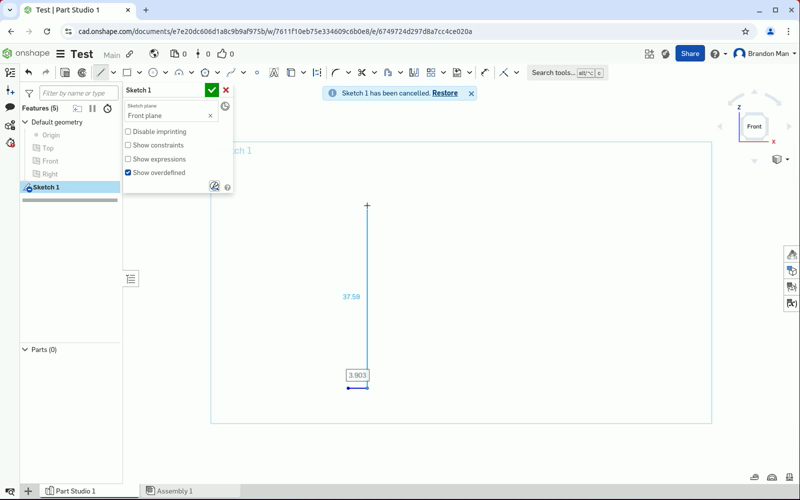
key_down(shift)
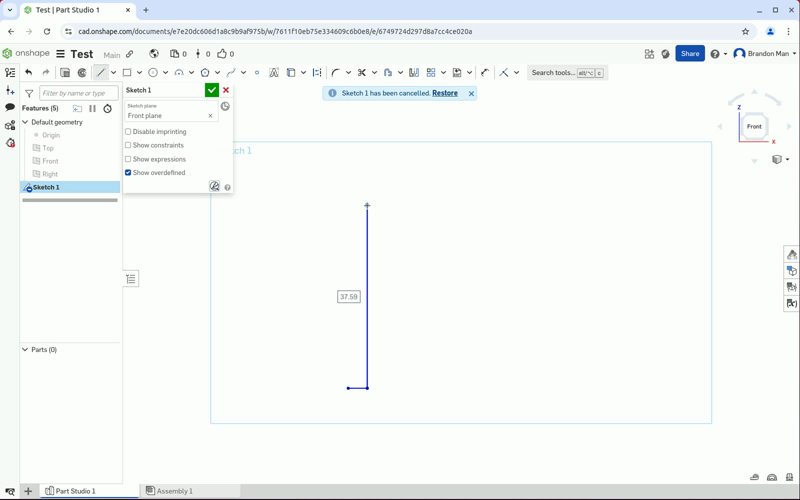
mouse_move(397, 205)
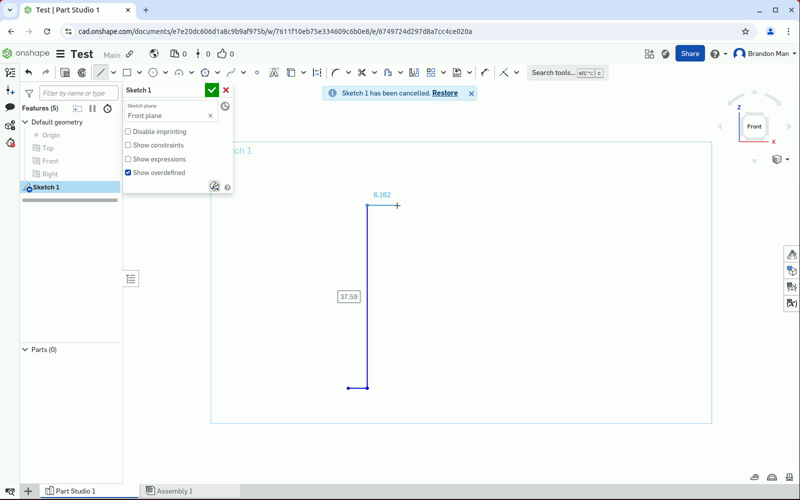
mouse_move(348, 205)
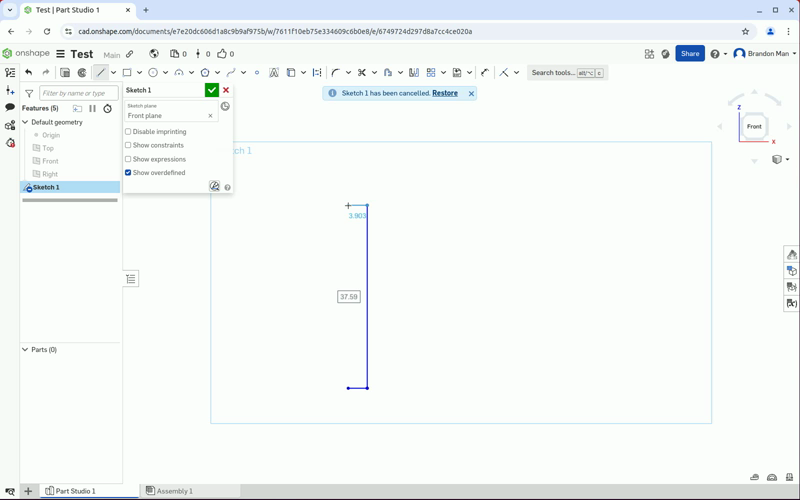
click(348, 205)
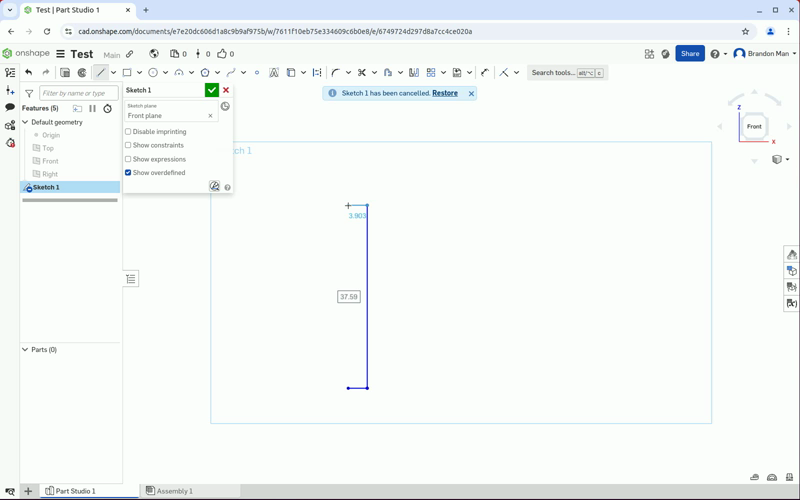
key_up(shift)
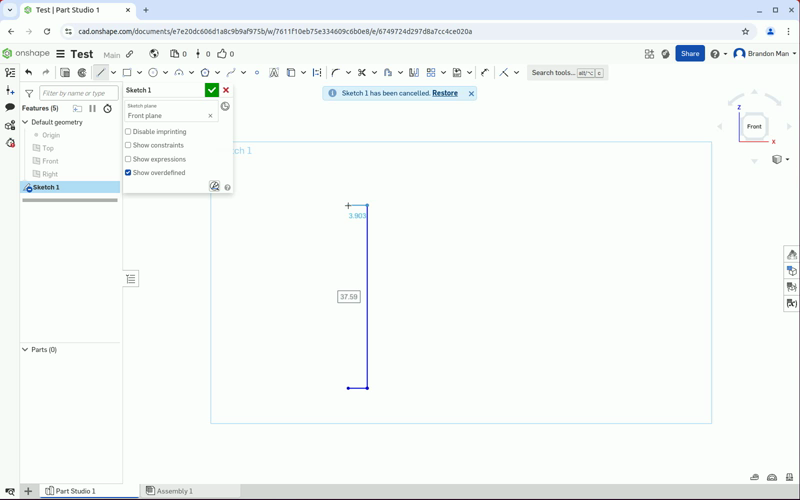
key_down(shift)
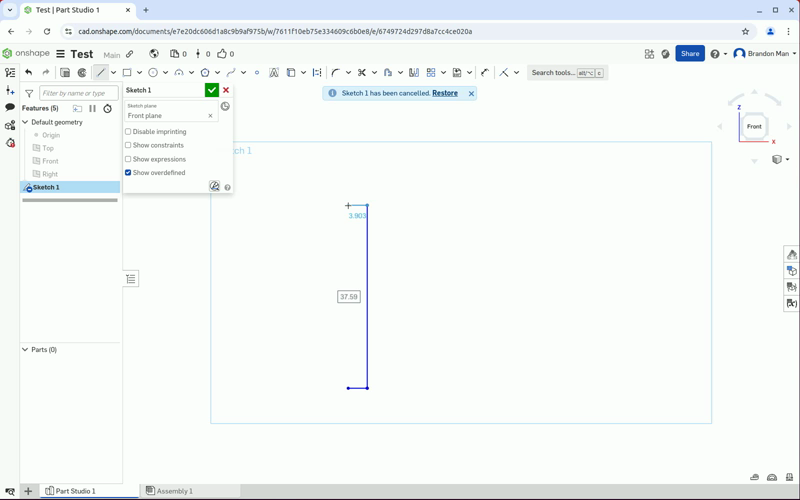
mouse_move(348, 388)
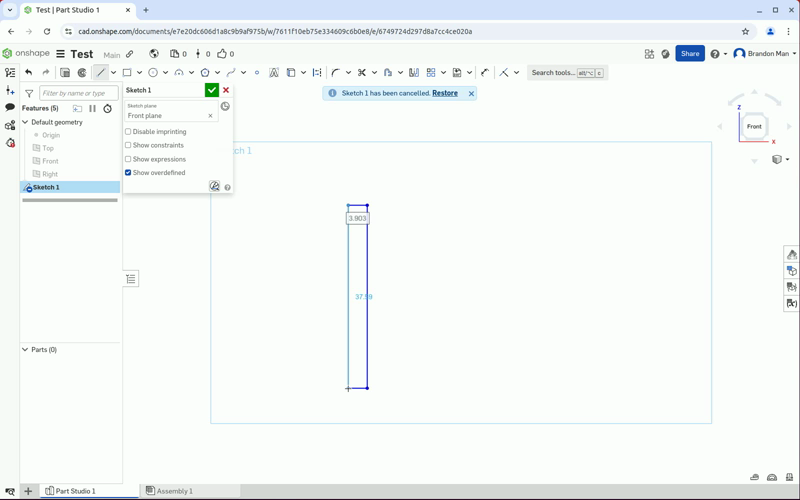
key_up(shift)
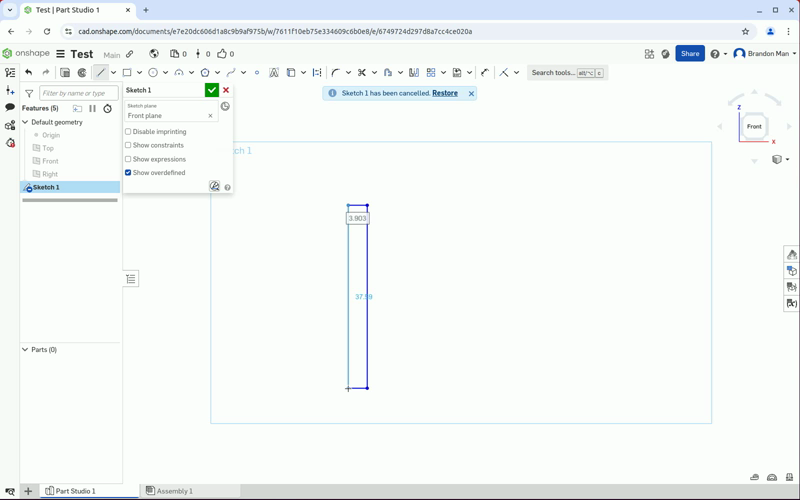
click(348, 388)
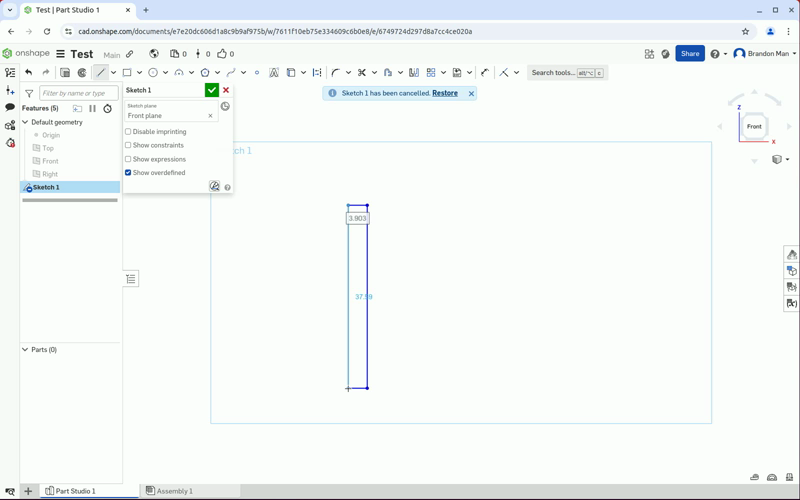
key(esc)
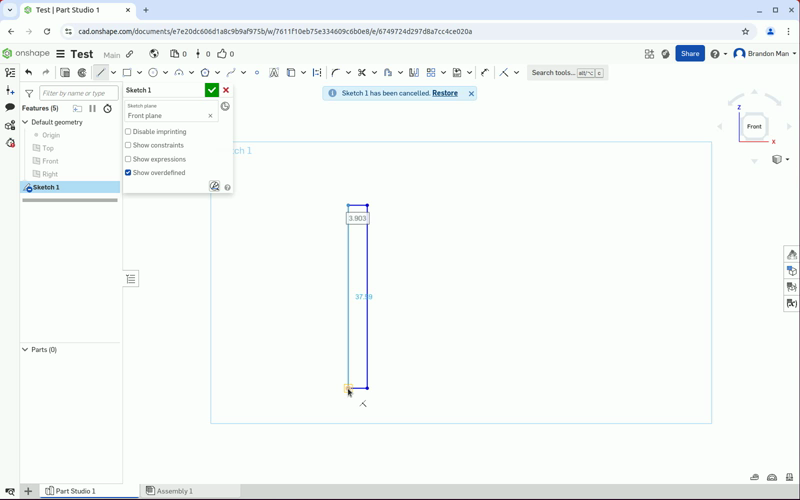
mouse_move(359, 333)
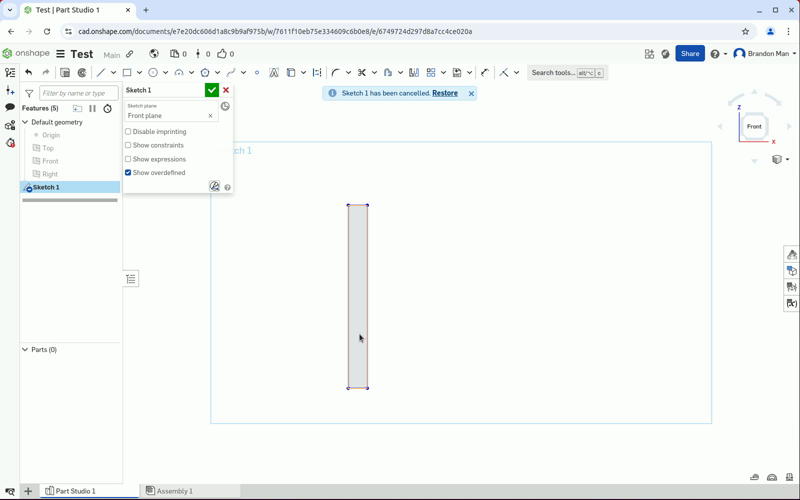
click(359, 333)
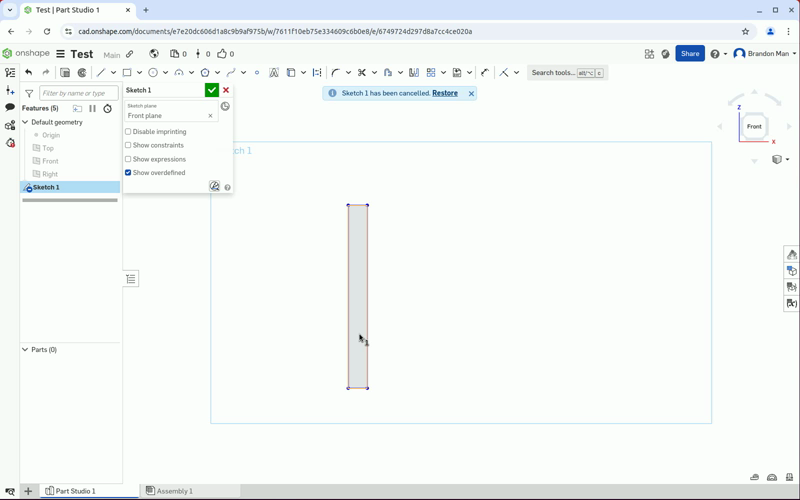
mouse_move(73, 352)
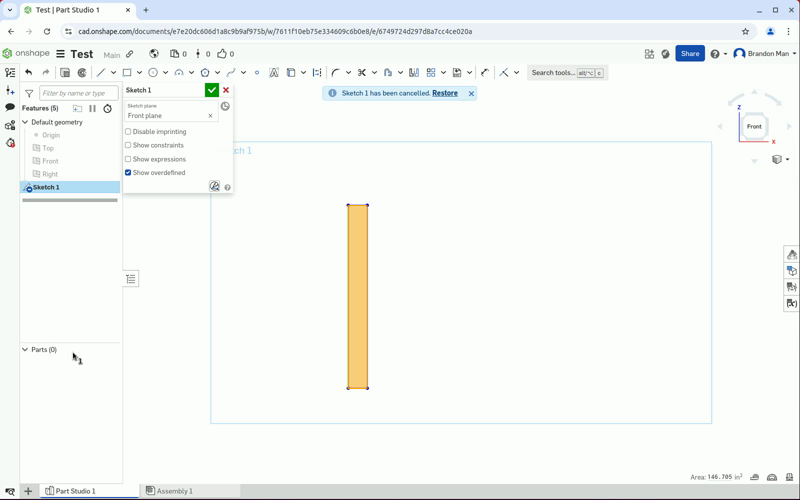
key(shift+y)
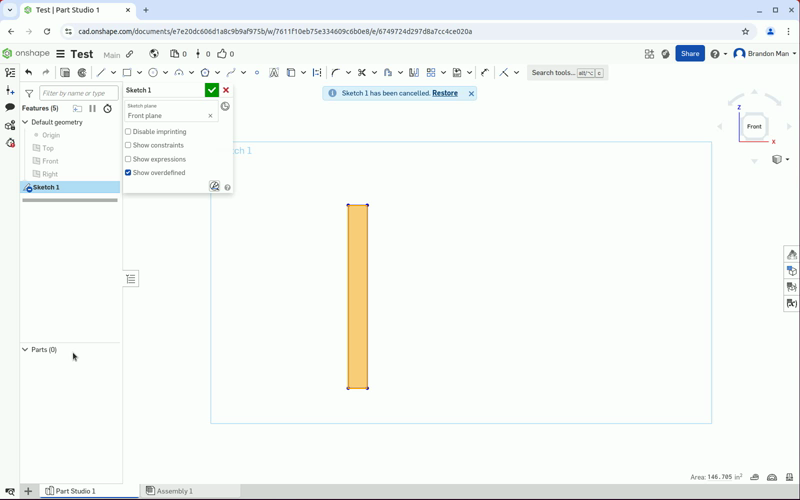
key(shift+e)
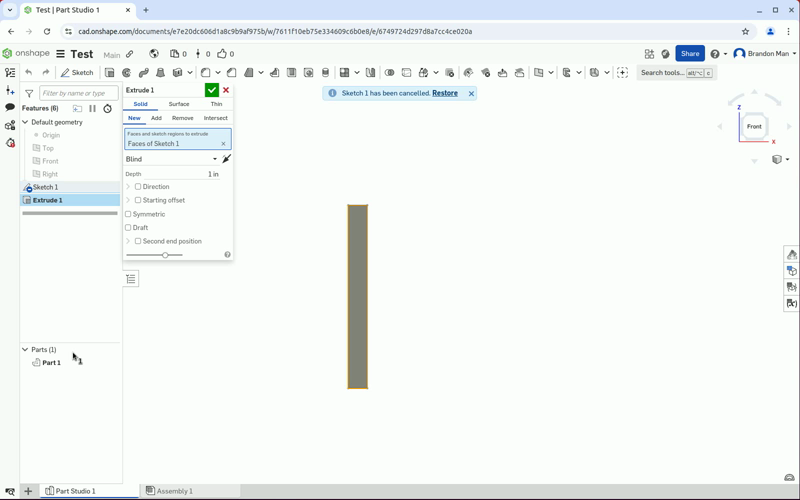
mouse_move(143, 106)
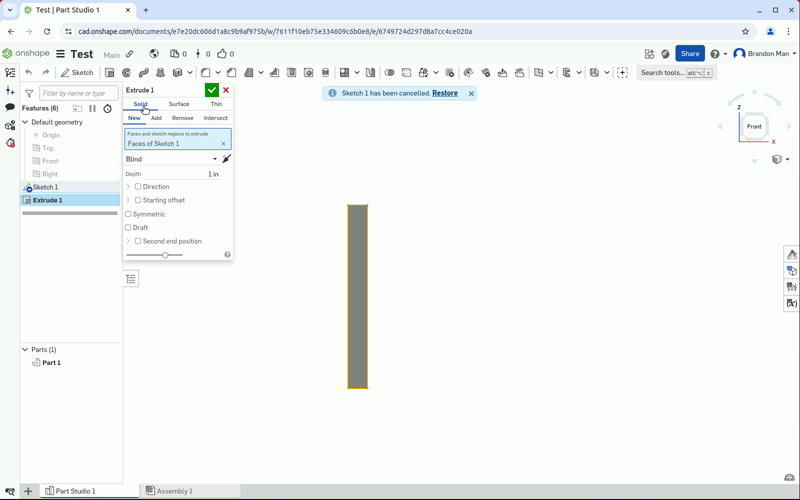
click(143, 106)
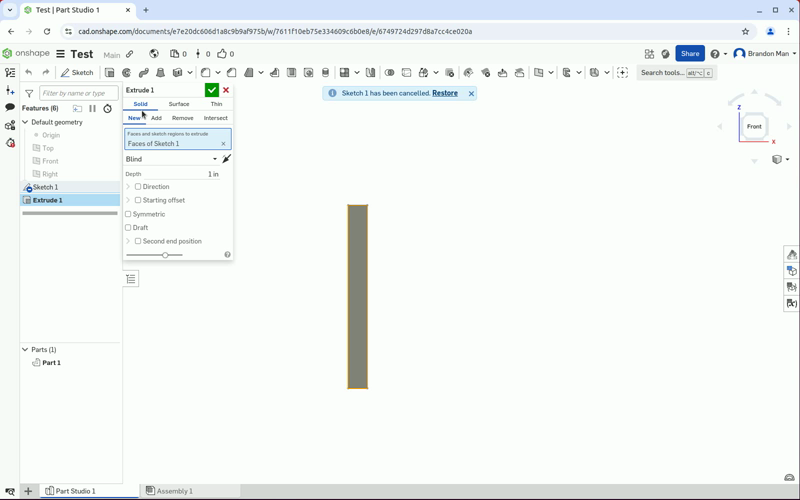
mouse_move(137, 120)
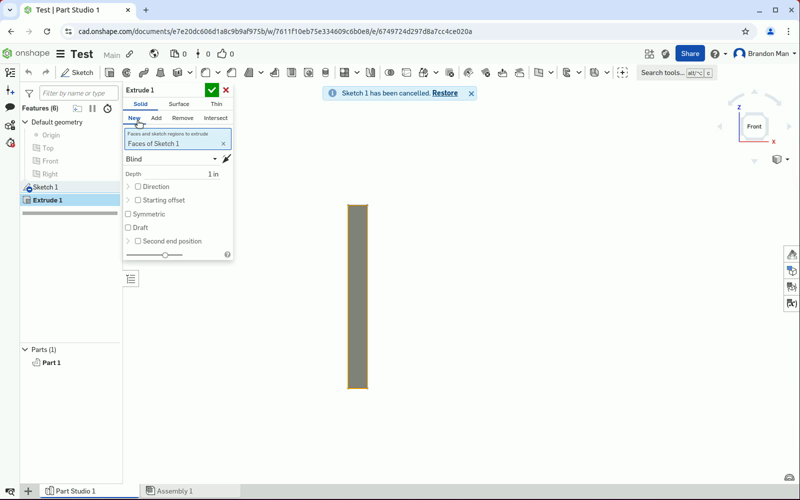
click(137, 120)
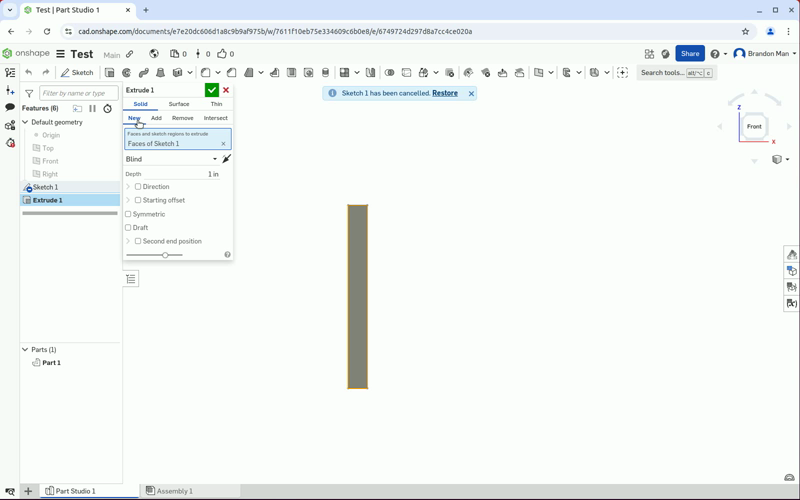
key(tab, 4)
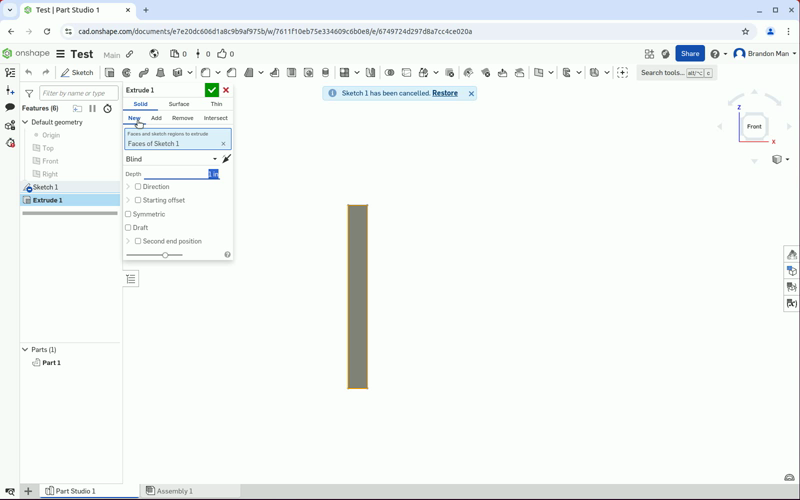
text(14.443)
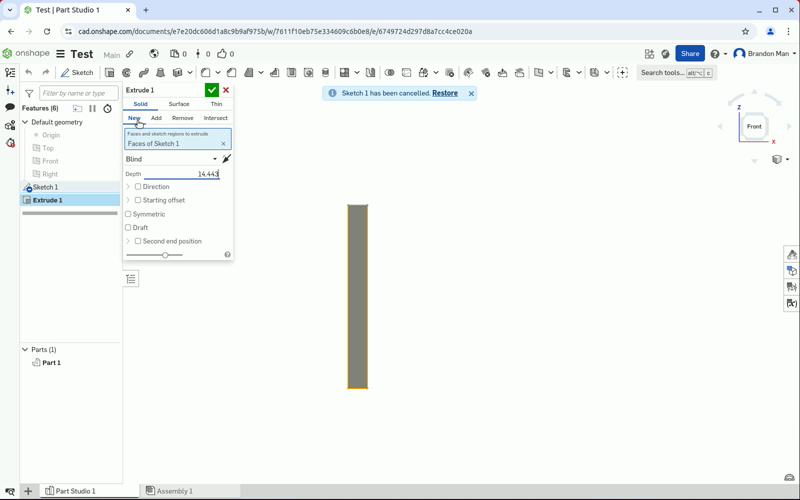
key(enter)
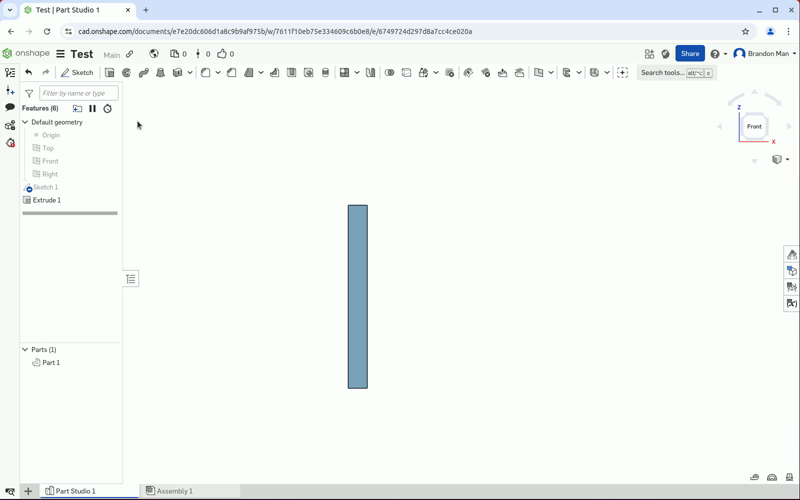
key(shift+h)
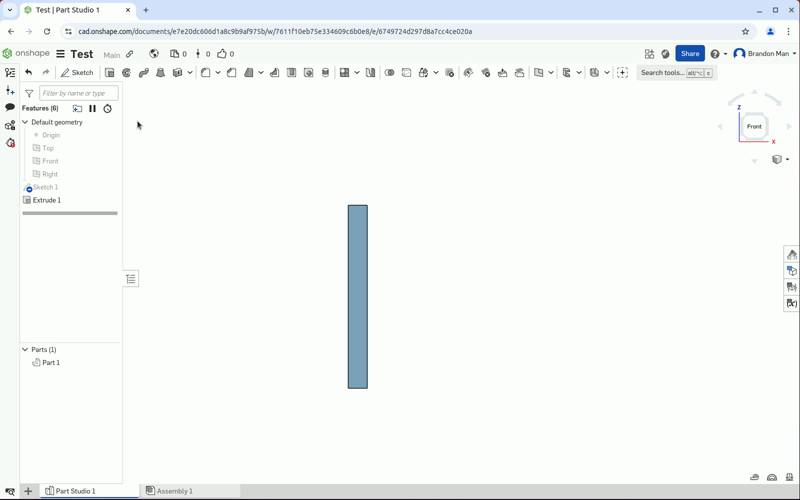
key(shift+h)
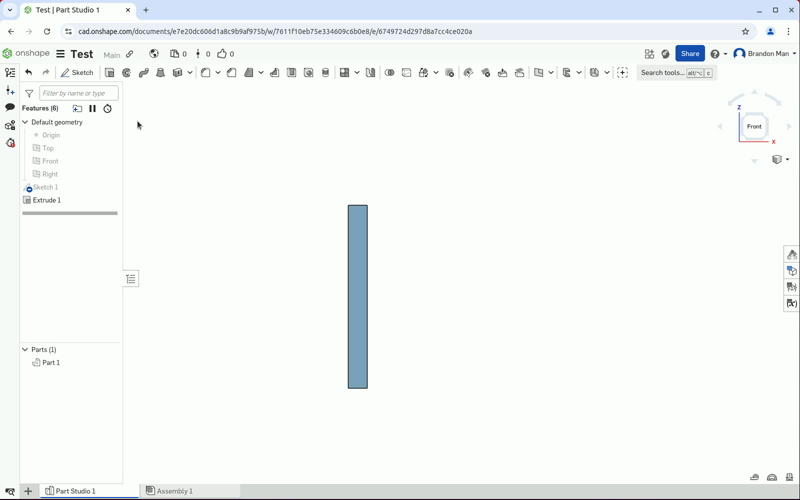
mouse_move(73, 189)
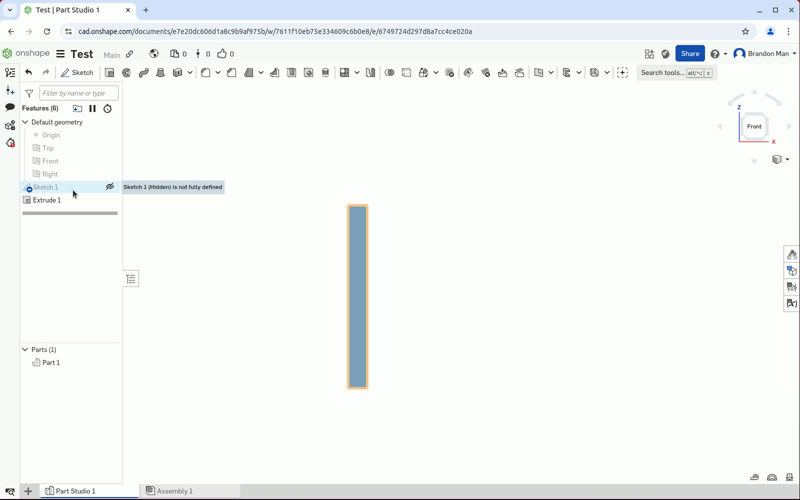
click(73, 189)
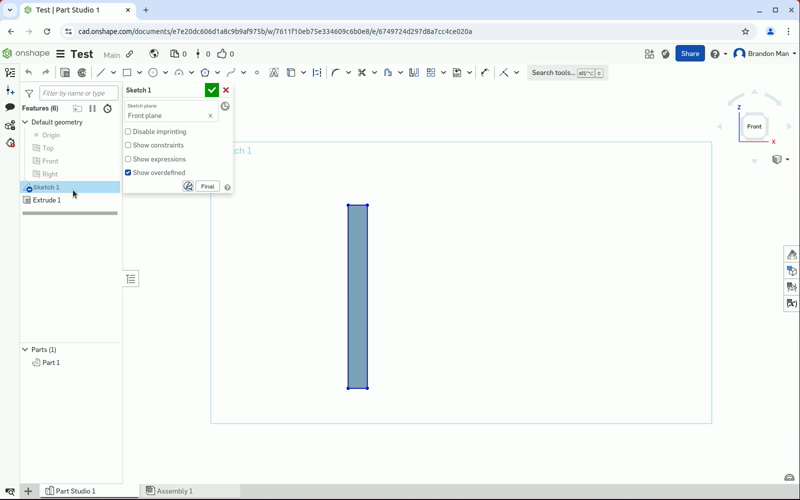
mouse_move(229, 92)
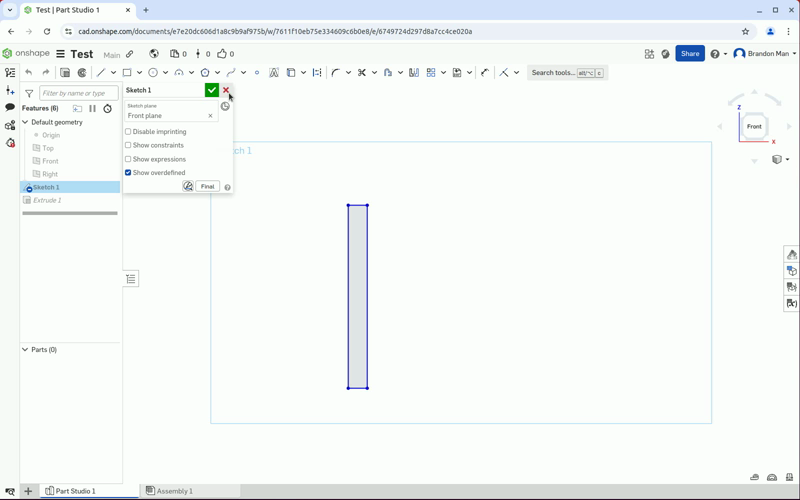
click(229, 92)
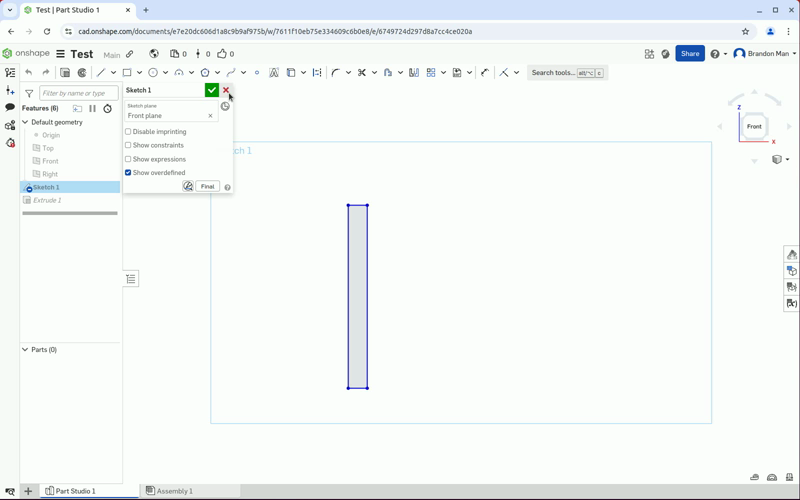
key(shift+s)
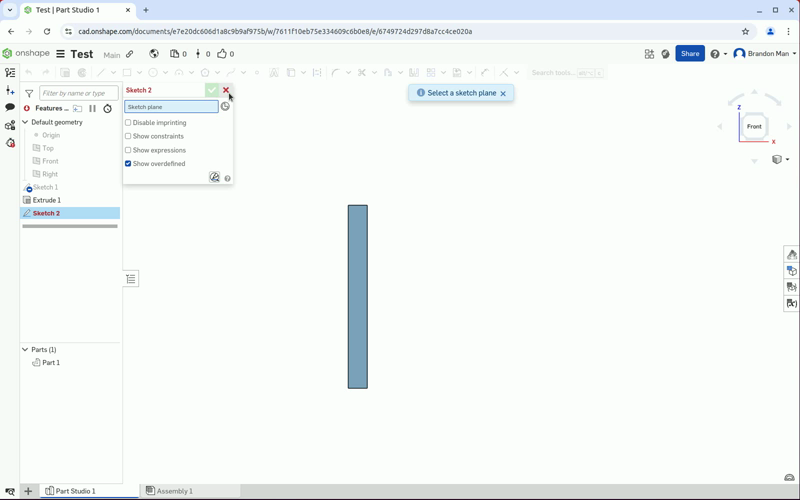
mouse_move(73, 163)
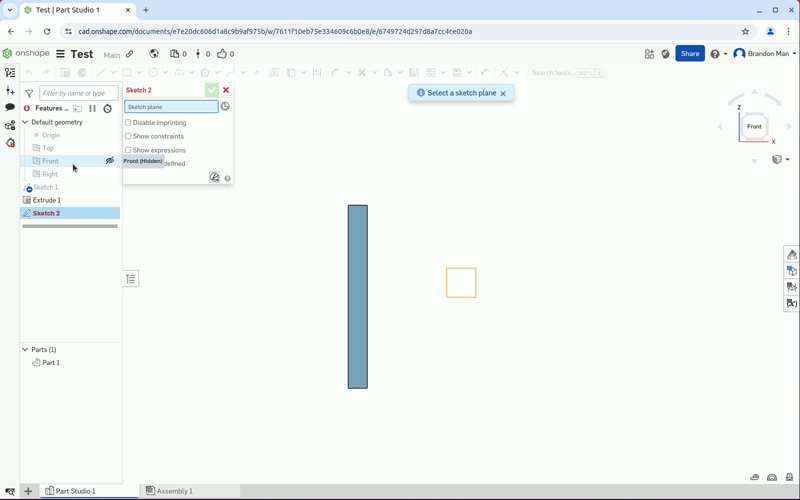
click(73, 163)
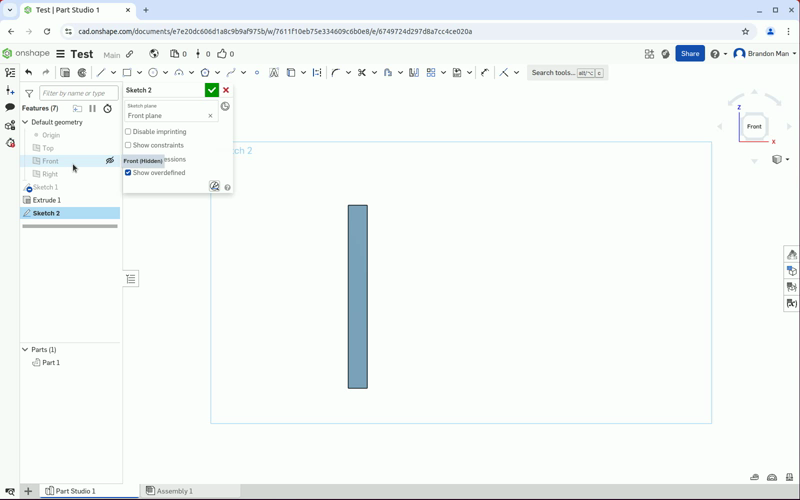
mouse_move(73, 352)
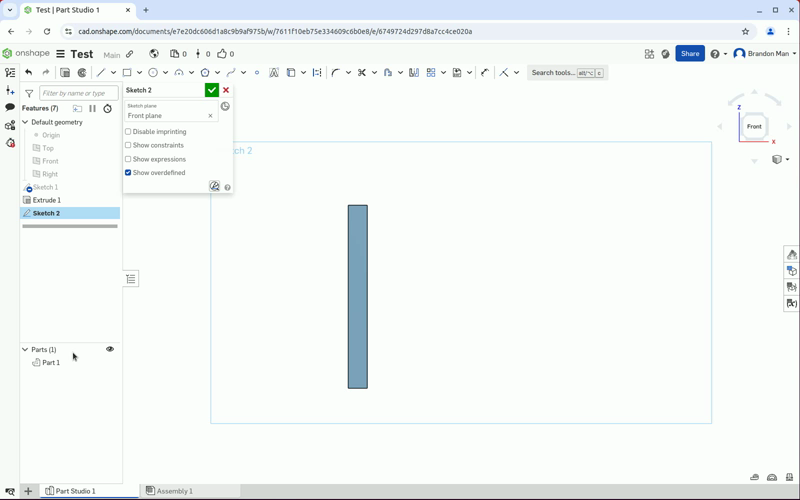
key(y)
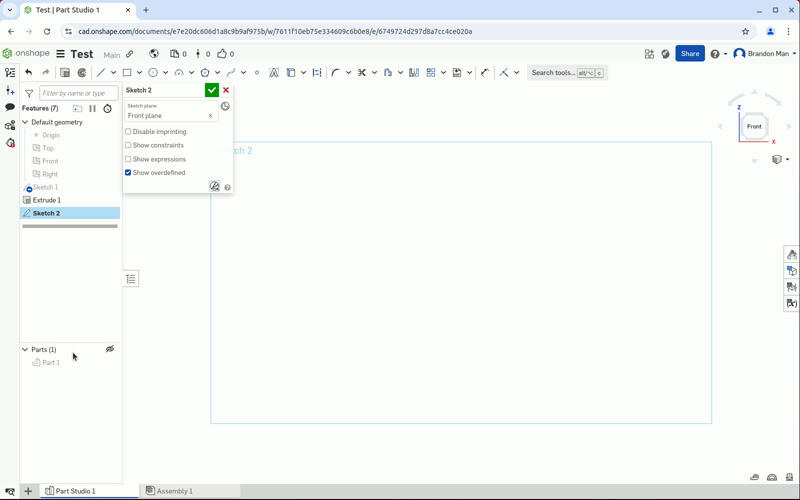
key(l)
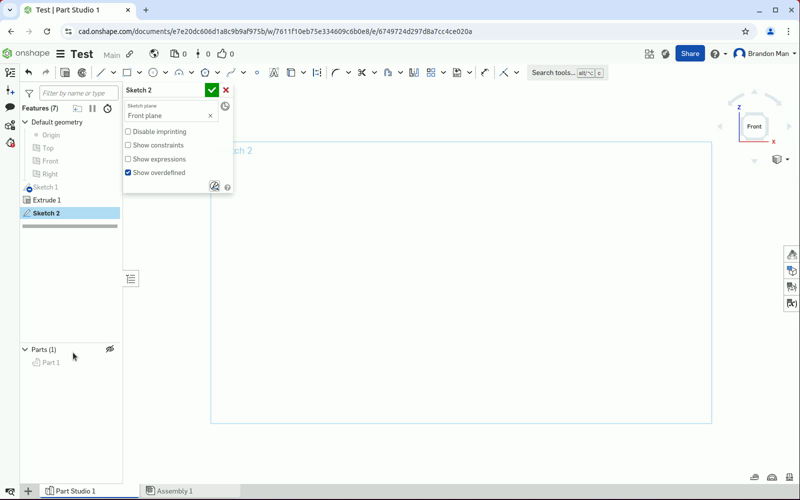
key_down(shift)
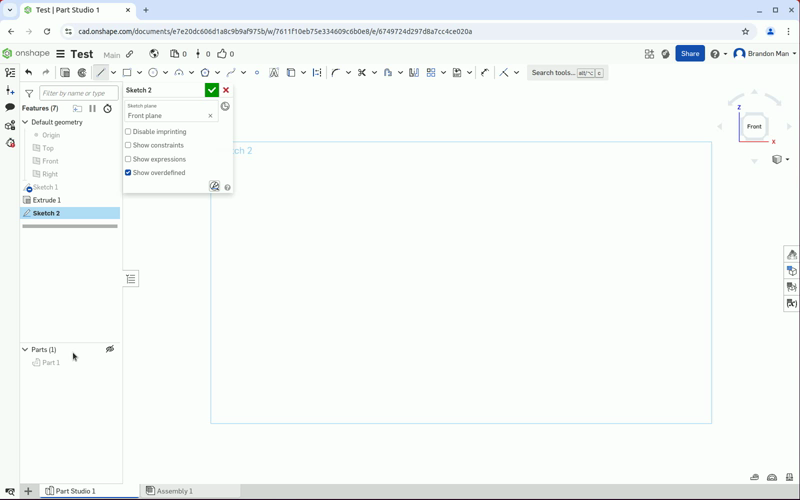
mouse_move(443, 266)
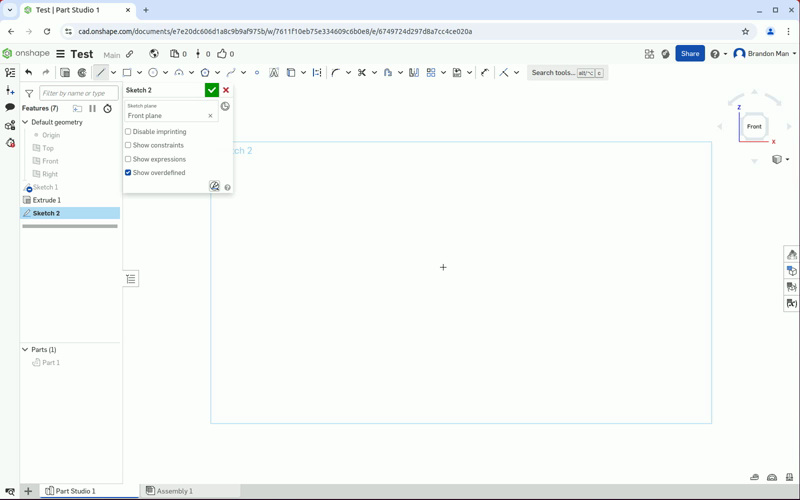
click(443, 266)
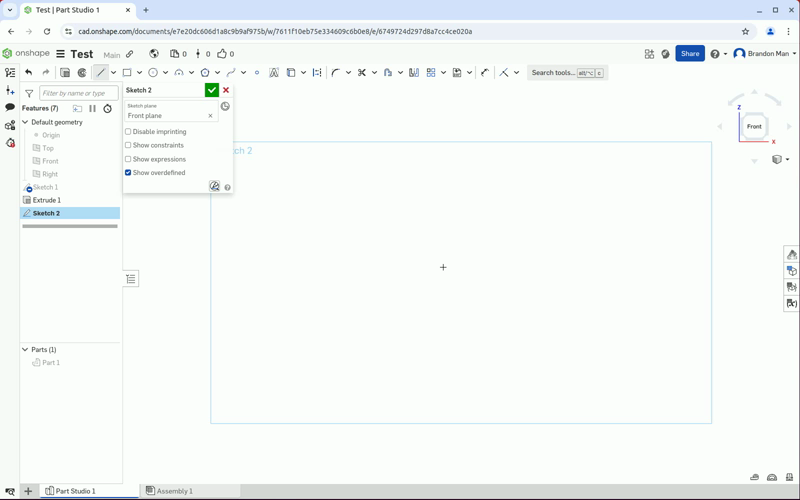
key_up(shift)
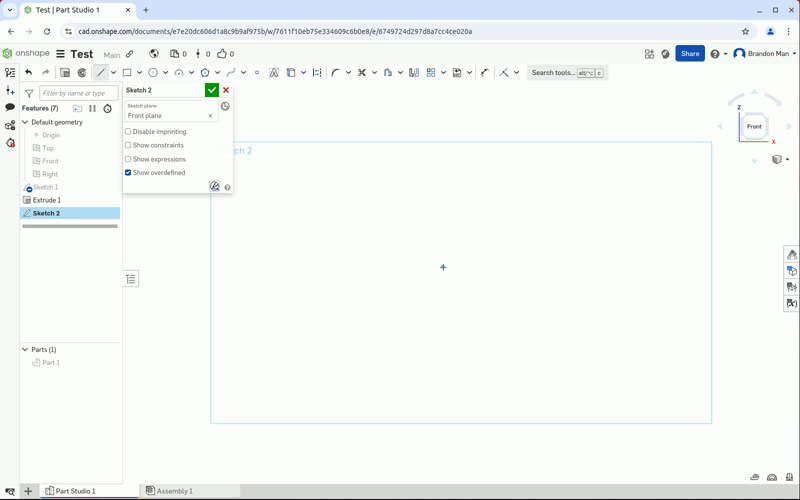
key_down(shift)
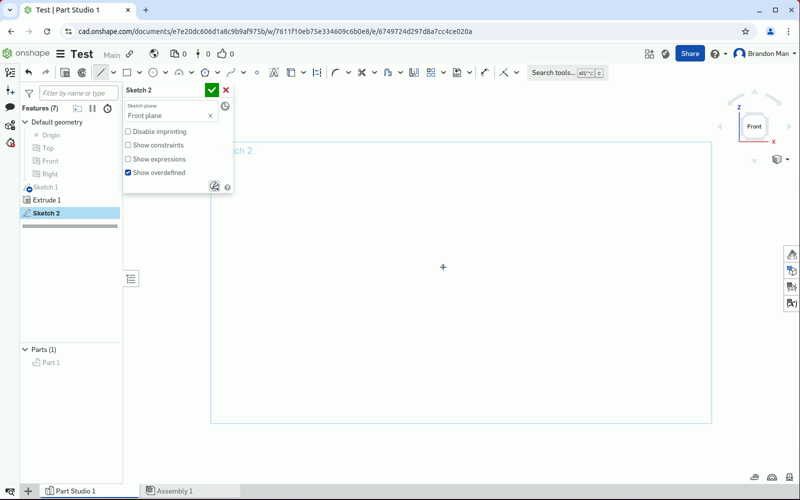
mouse_move(473, 266)
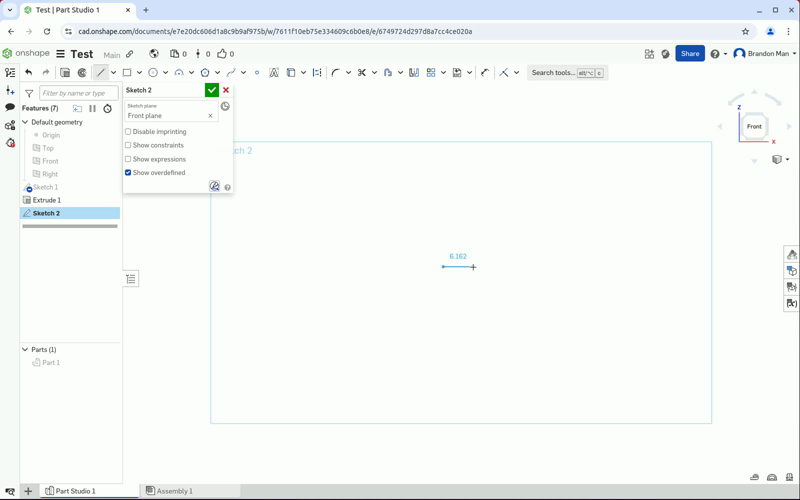
mouse_move(474, 266)
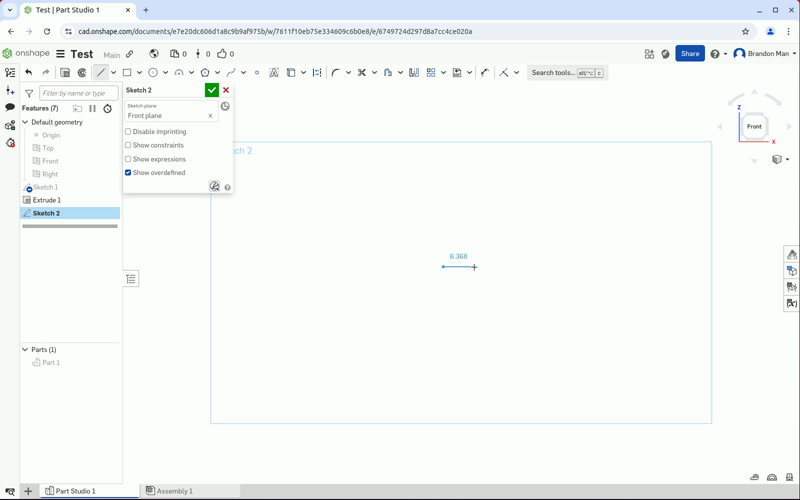
click(474, 266)
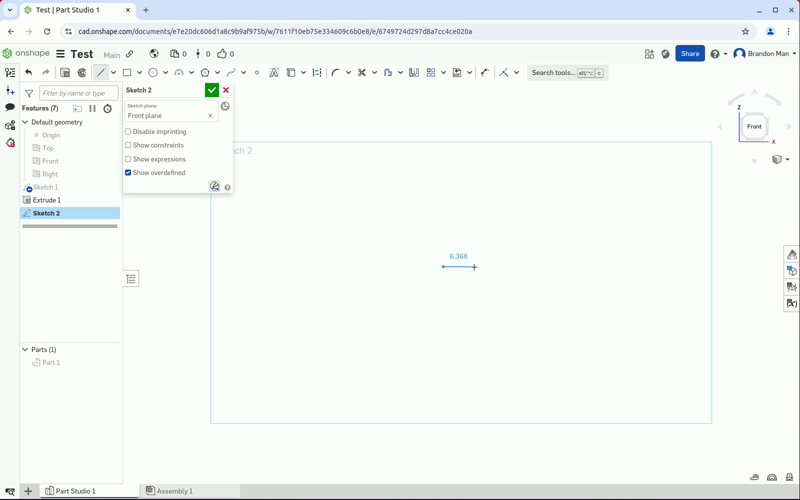
key_up(shift)
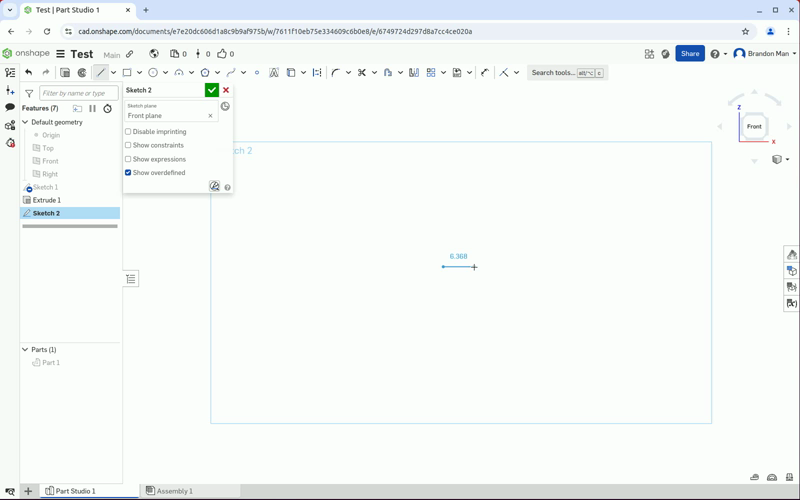
key_down(shift)
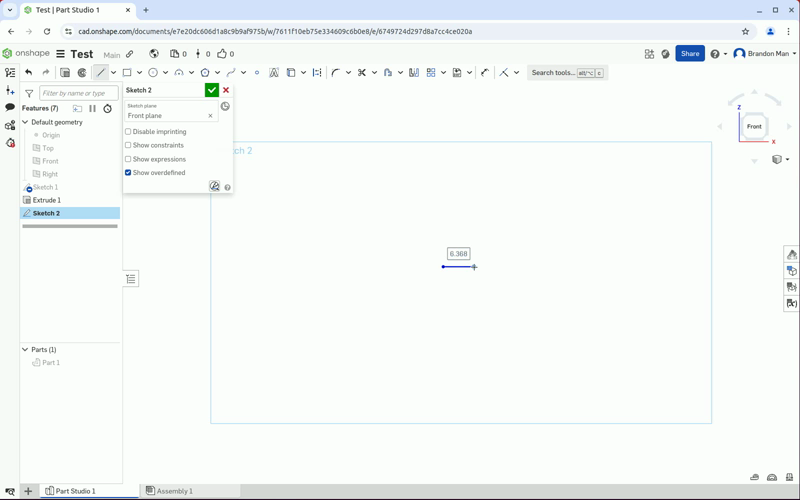
mouse_move(474, 202)
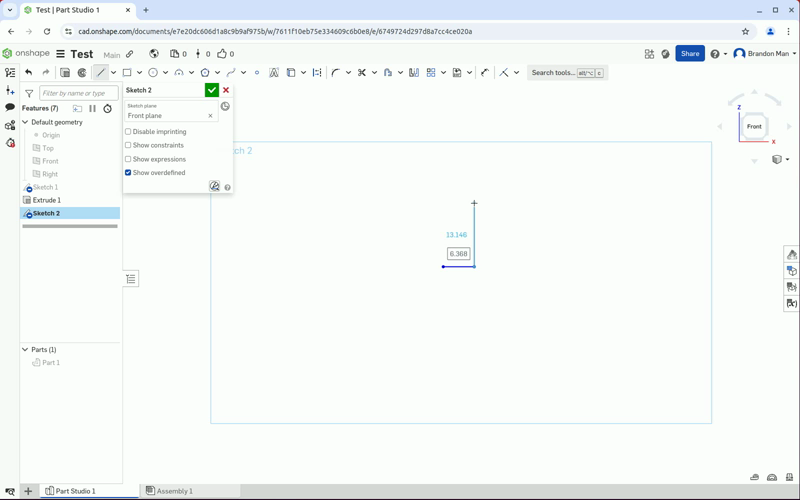
click(474, 202)
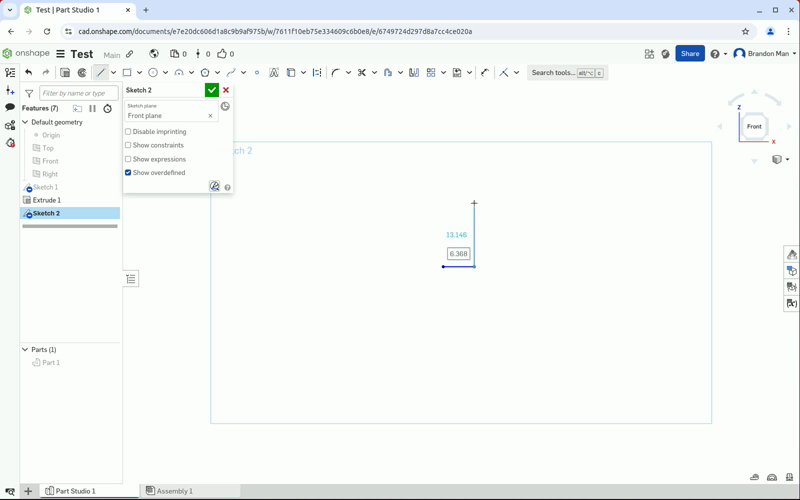
key_up(shift)
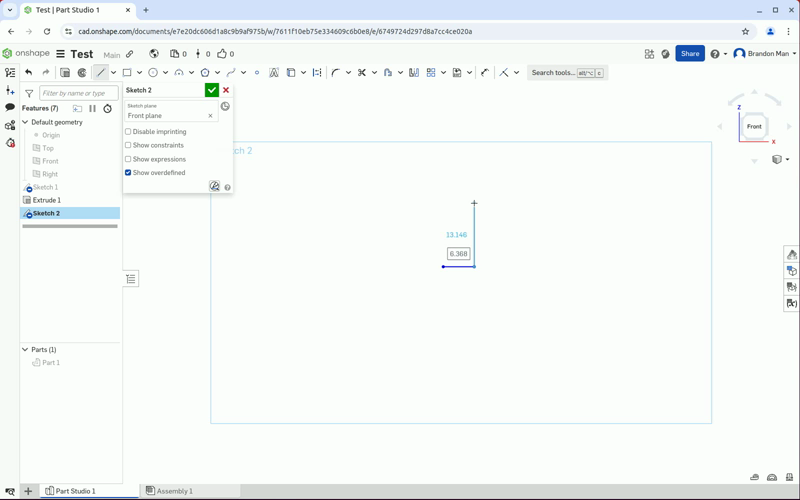
key_down(shift)
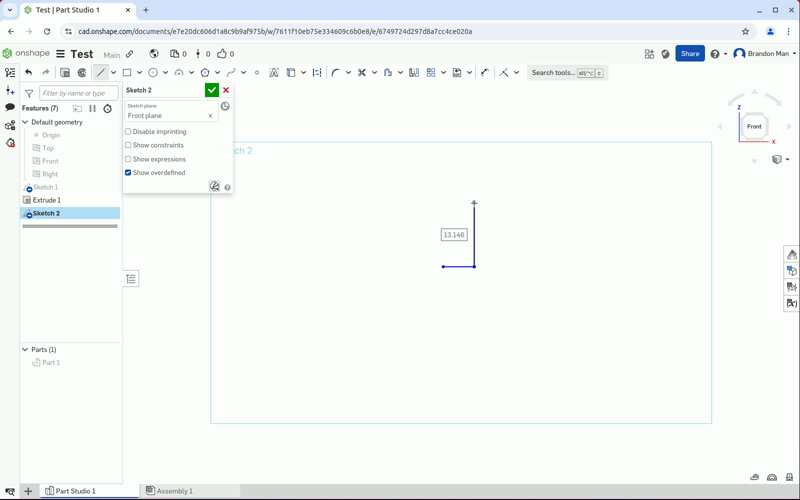
mouse_move(504, 202)
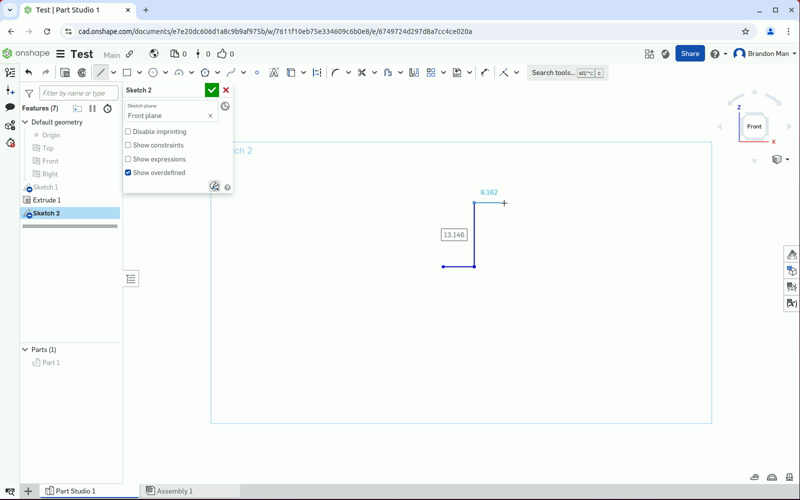
mouse_move(443, 202)
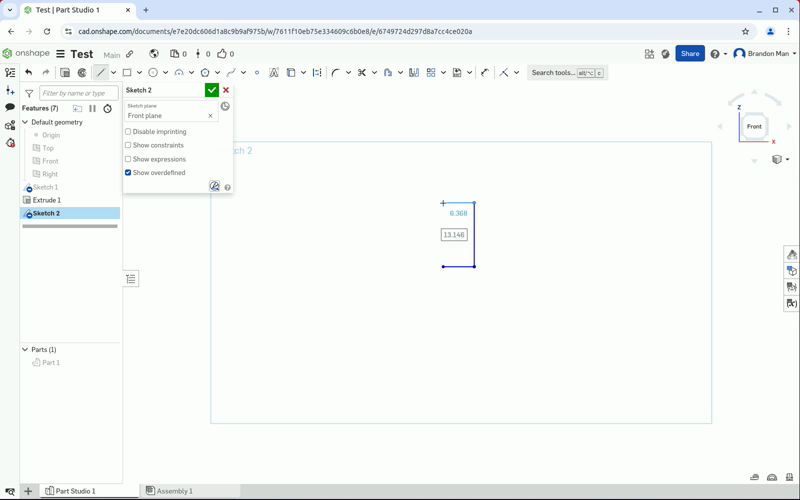
click(443, 202)
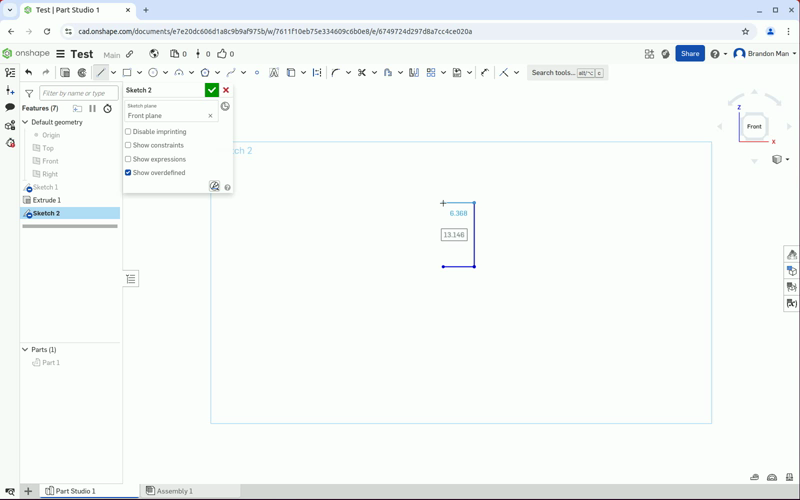
key_up(shift)
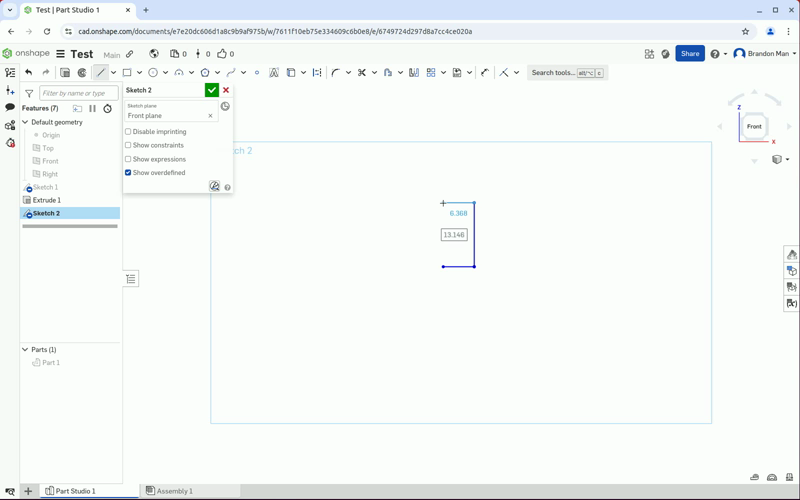
key_down(shift)
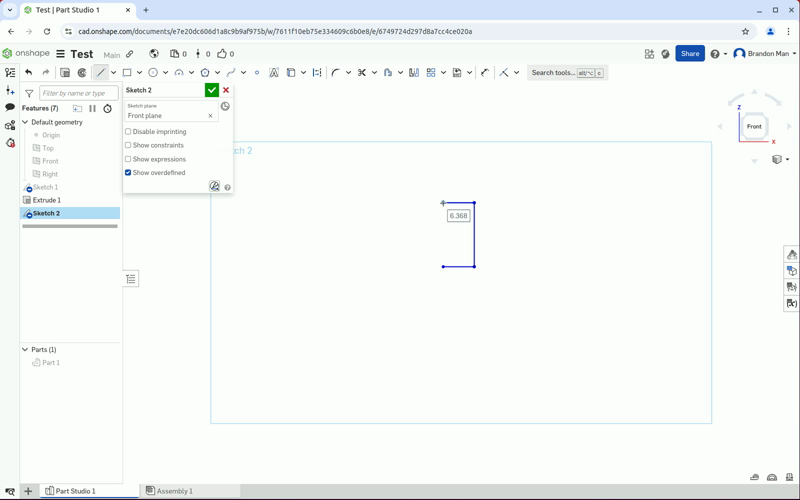
mouse_move(443, 266)
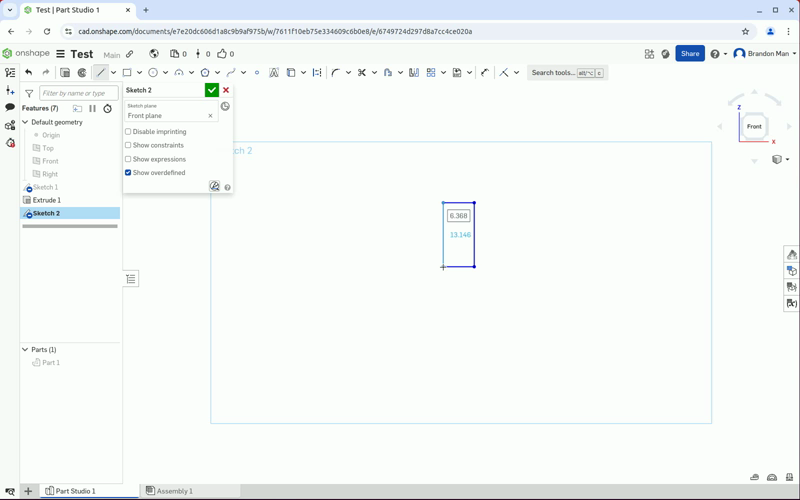
key_up(shift)
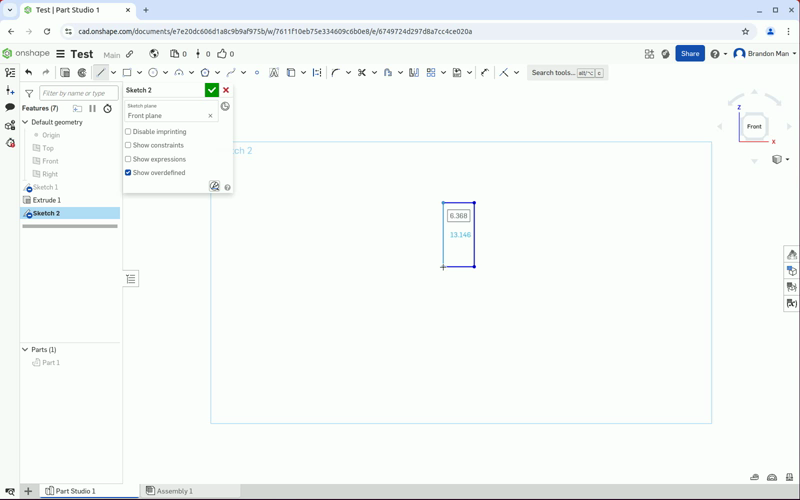
click(443, 266)
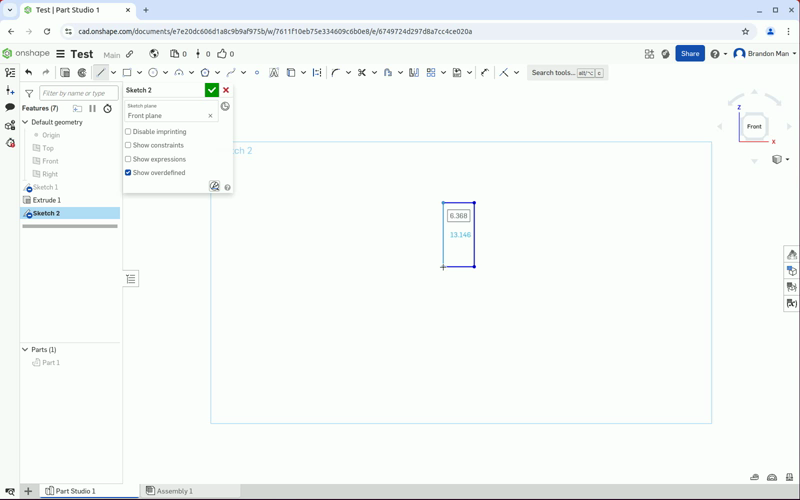
key(esc)
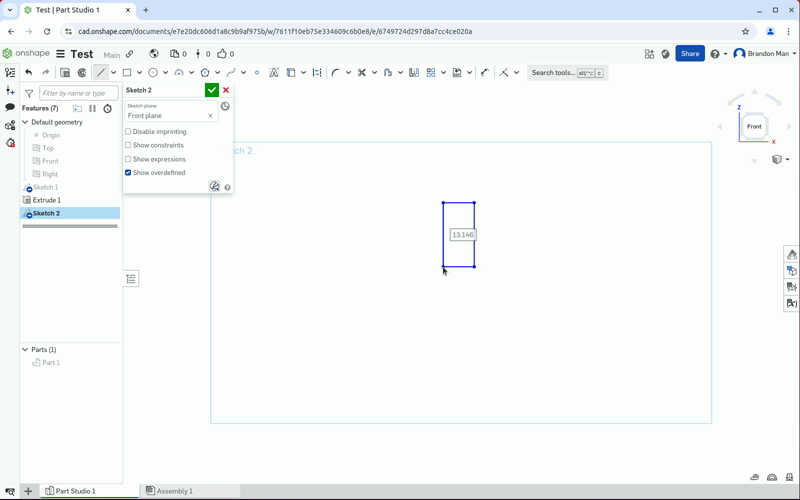
mouse_move(462, 243)
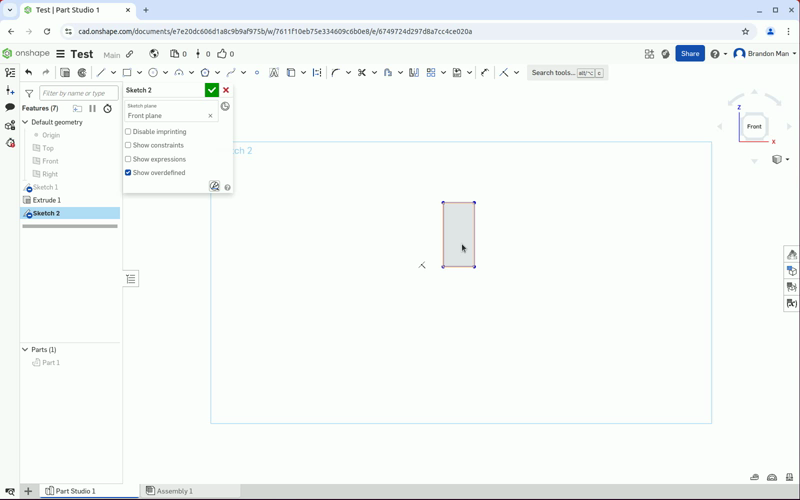
click(462, 243)
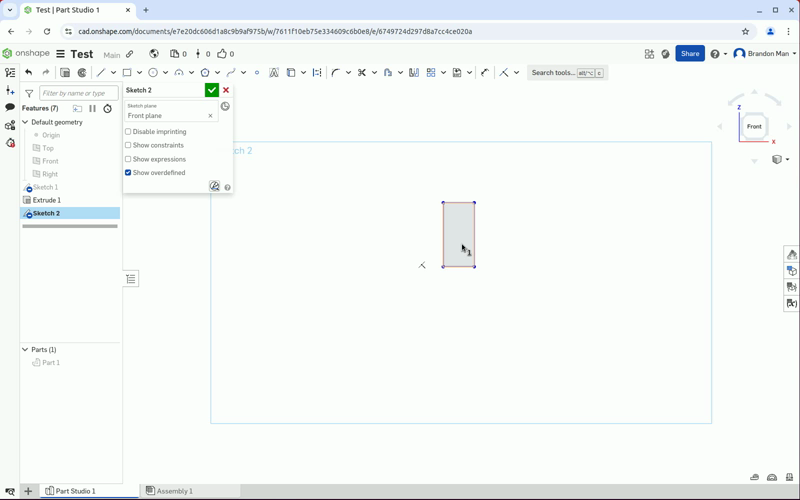
mouse_move(73, 352)
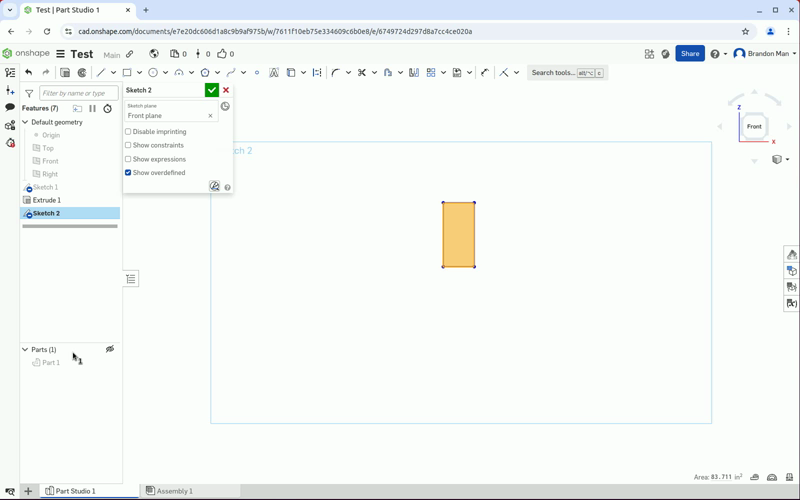
key(shift+y)
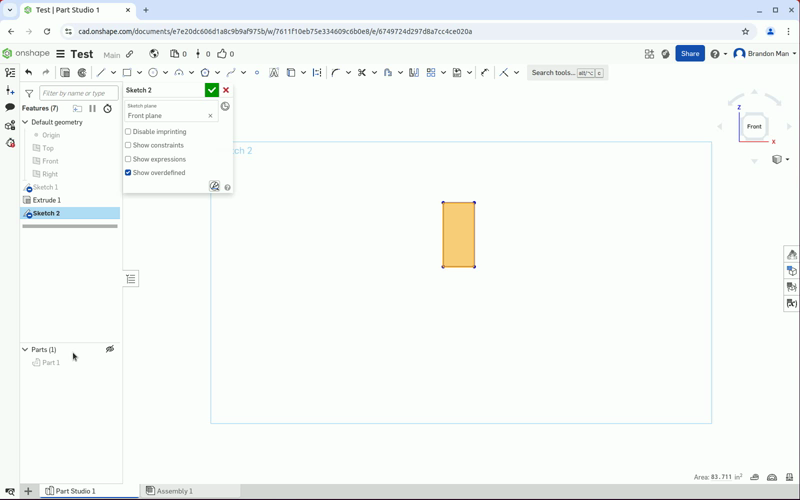
key(shift+e)
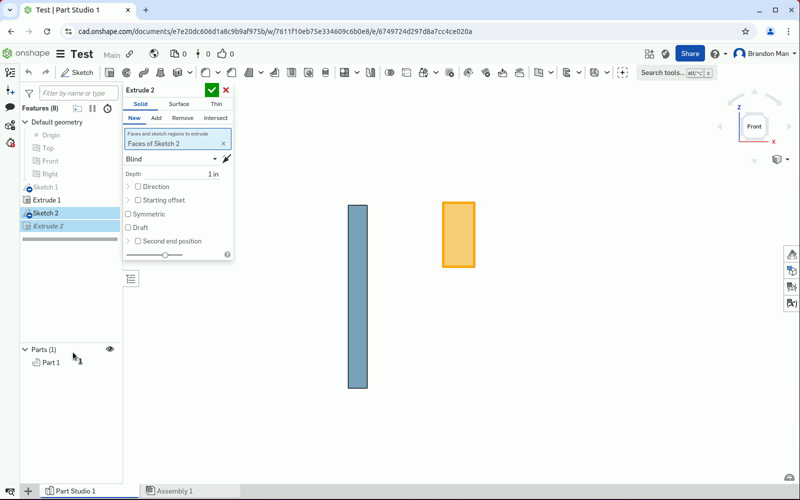
mouse_move(143, 106)
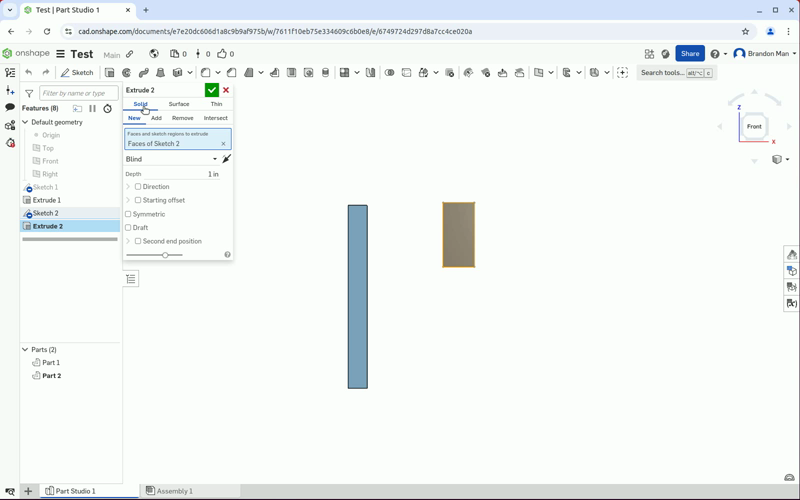
click(143, 106)
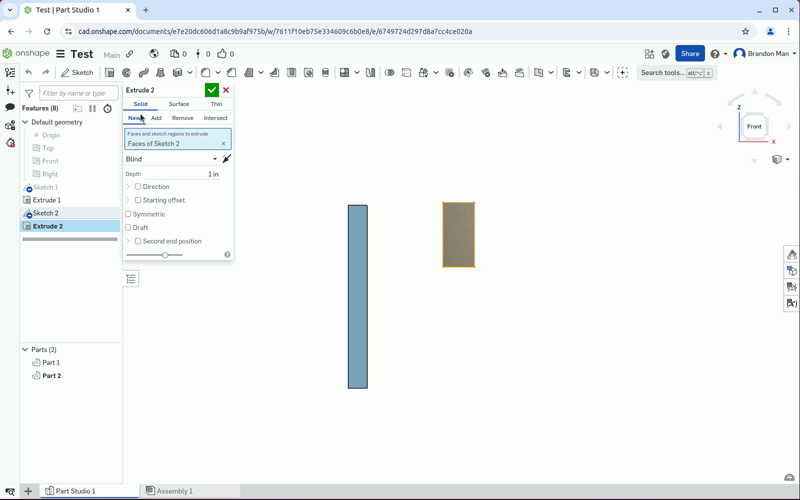
mouse_move(137, 120)
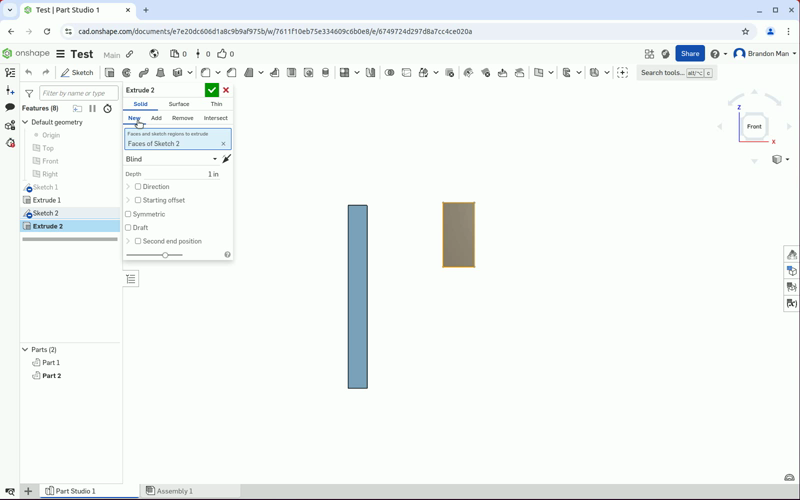
click(137, 120)
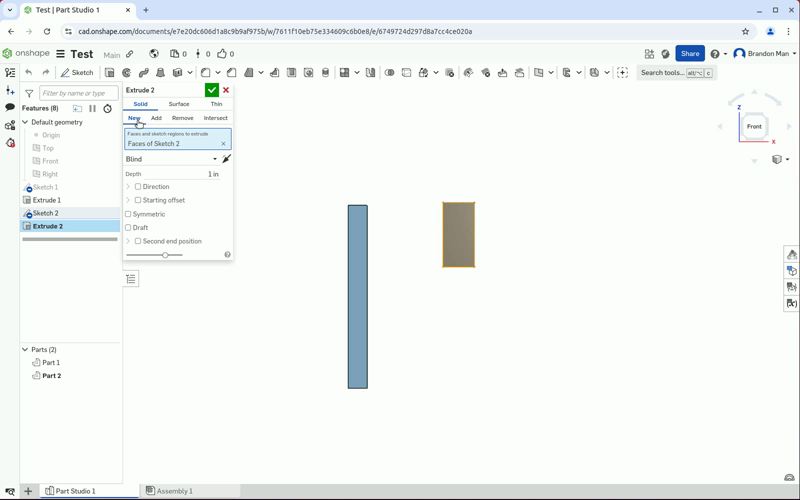
key(tab, 4)
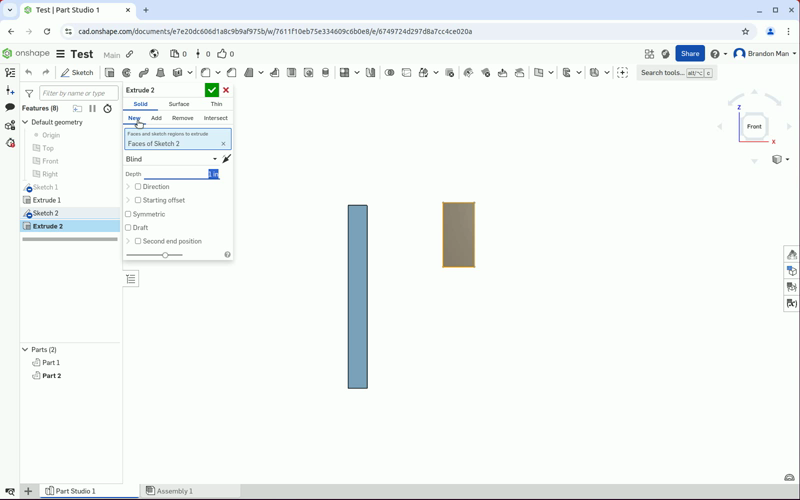
text(14.443)
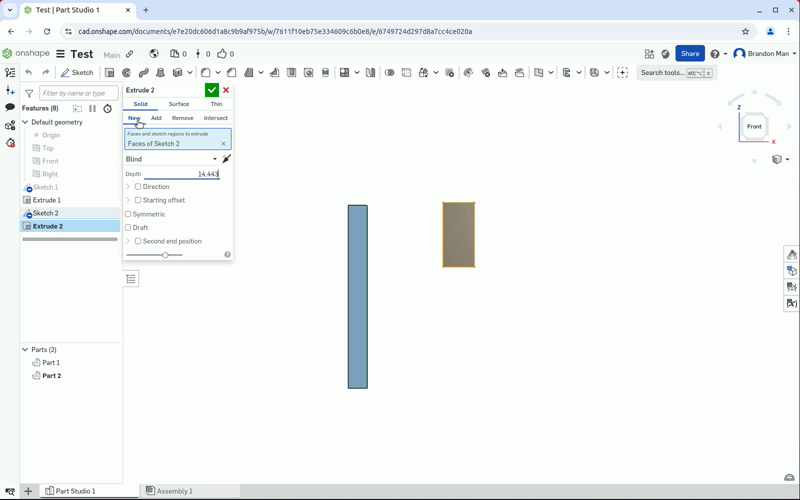
key(enter)
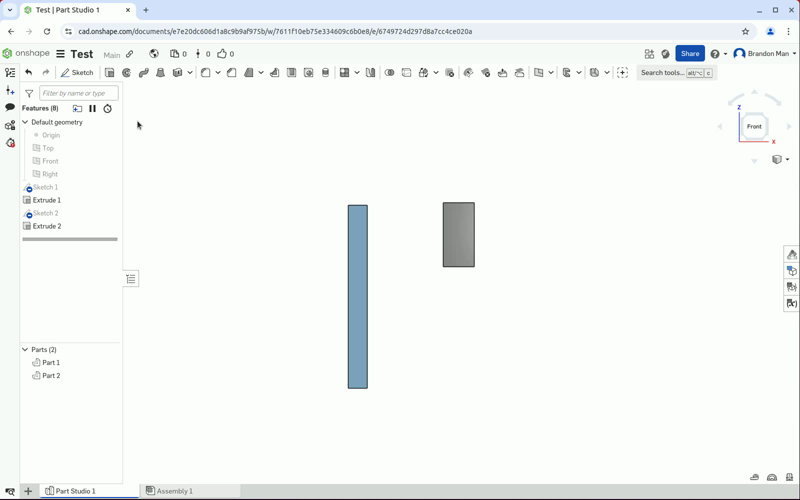
key(shift+h)
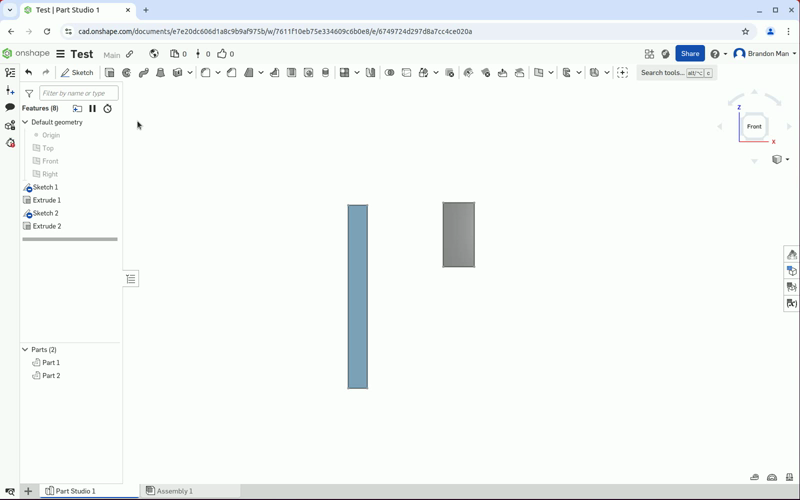
key(shift+h)
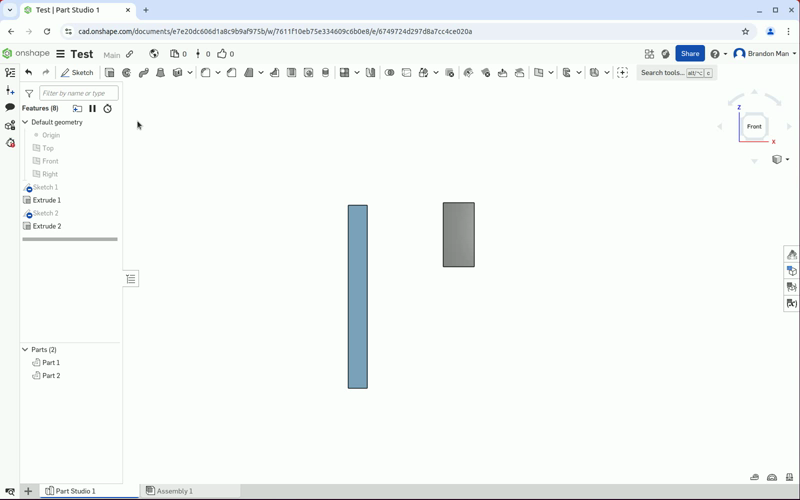
mouse_move(73, 189)
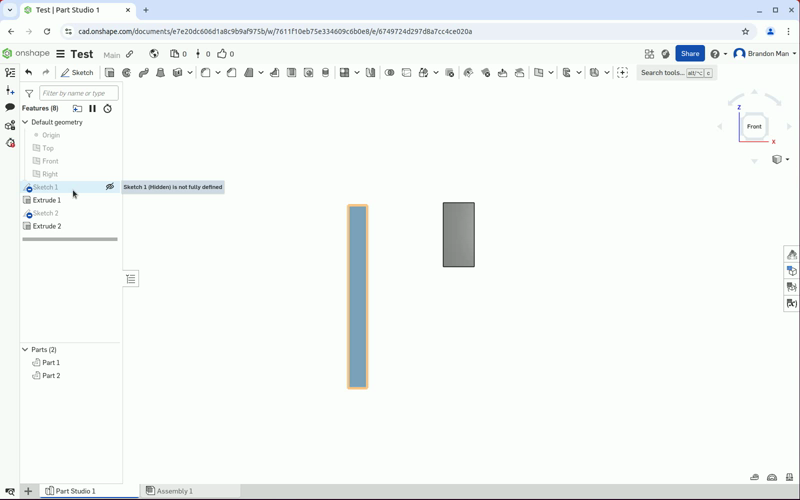
click(73, 189)
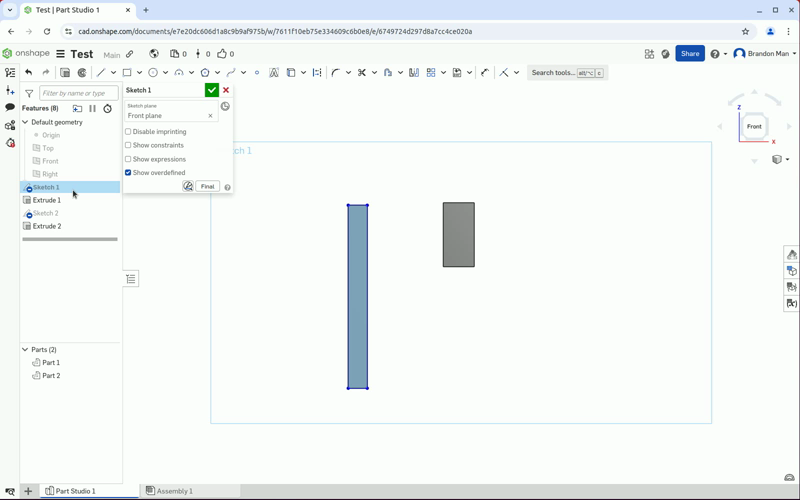
mouse_move(229, 92)
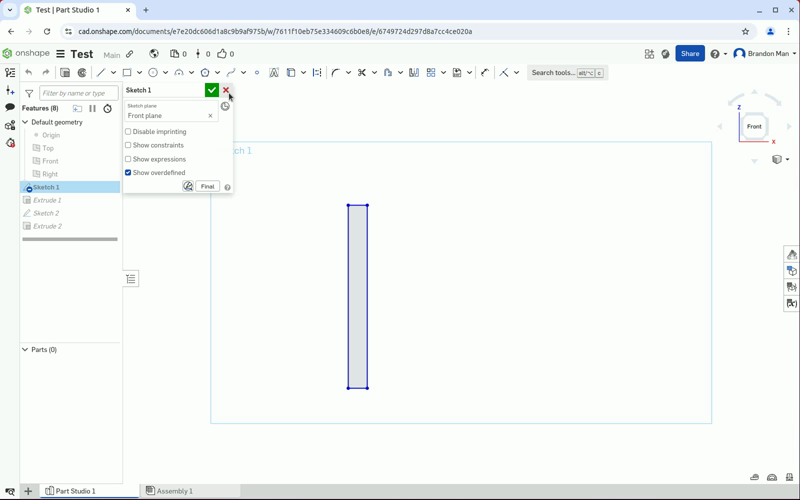
click(229, 92)
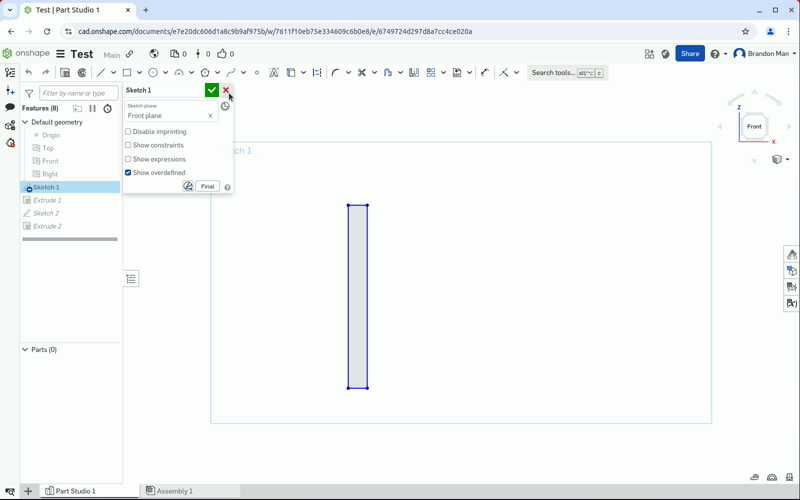
key(shift+s)
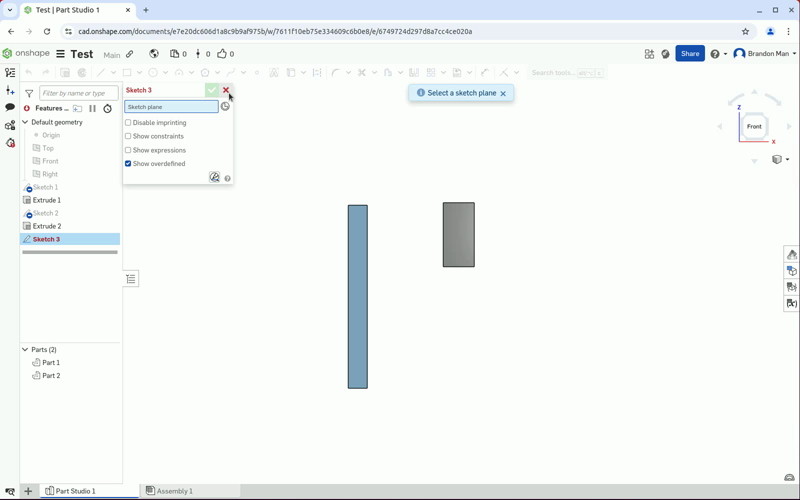
mouse_move(73, 163)
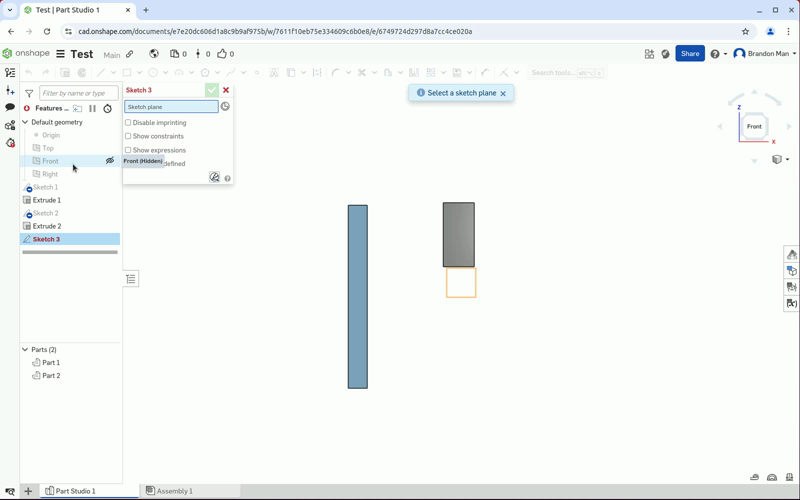
click(73, 163)
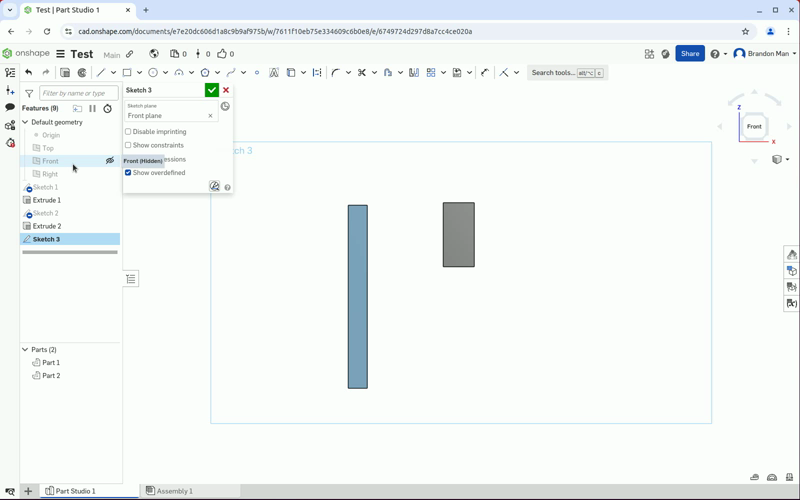
mouse_move(73, 352)
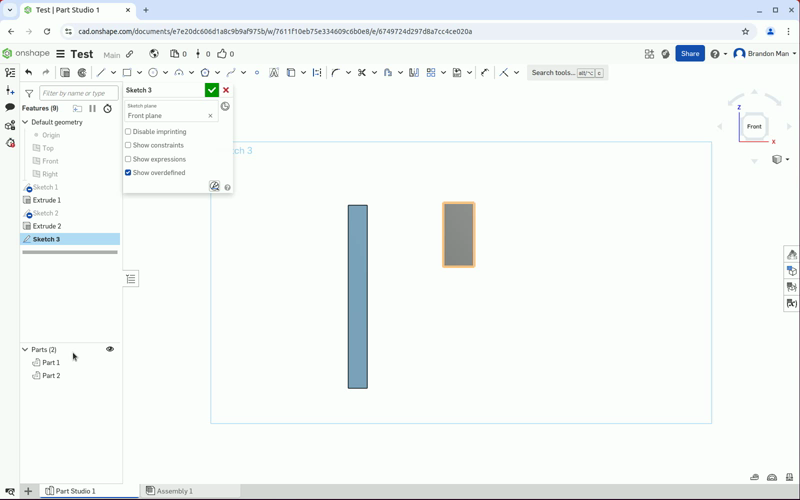
key(y)
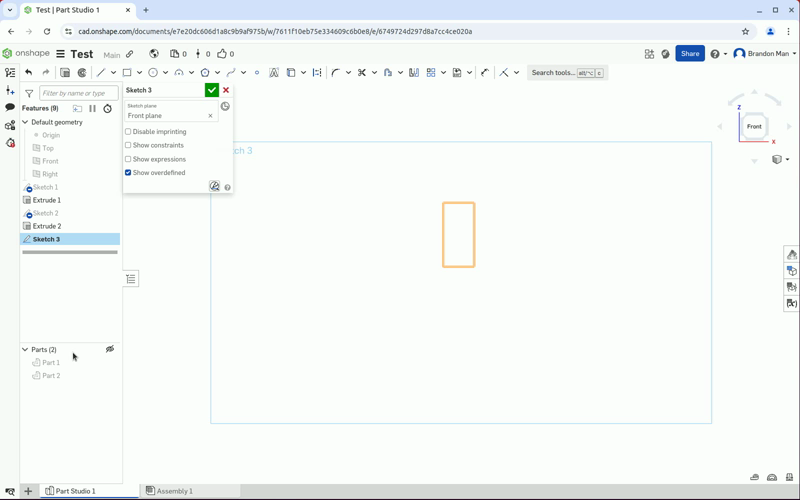
key(l)
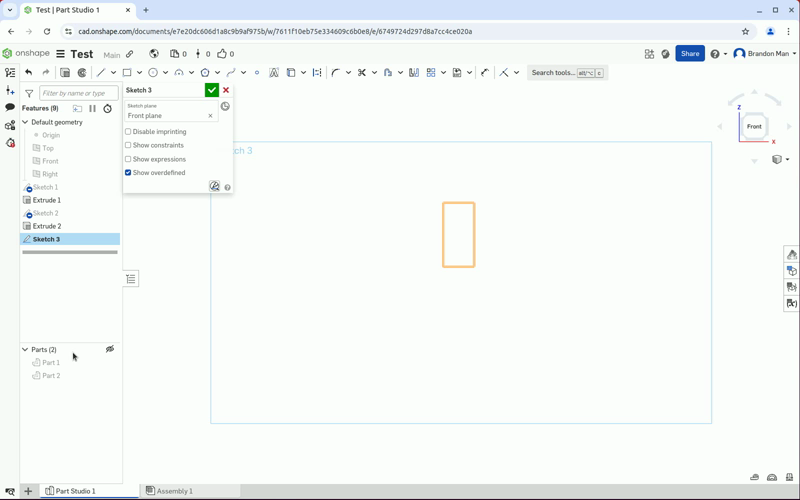
key_down(shift)
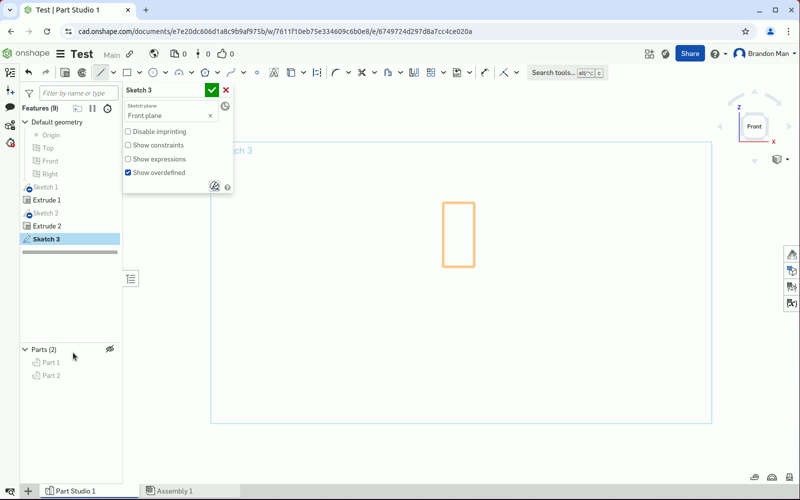
mouse_move(348, 203)
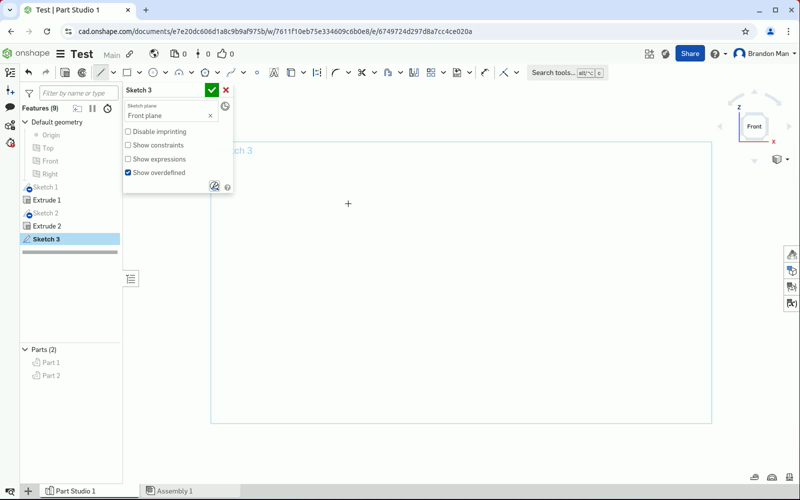
click(348, 203)
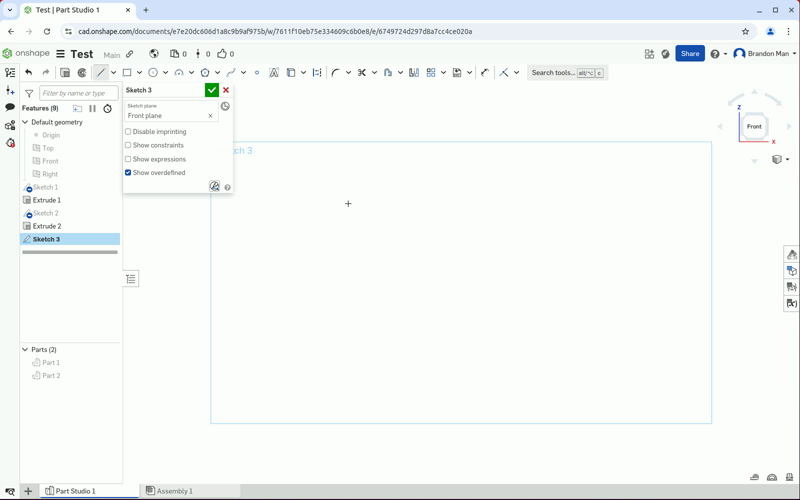
key_up(shift)
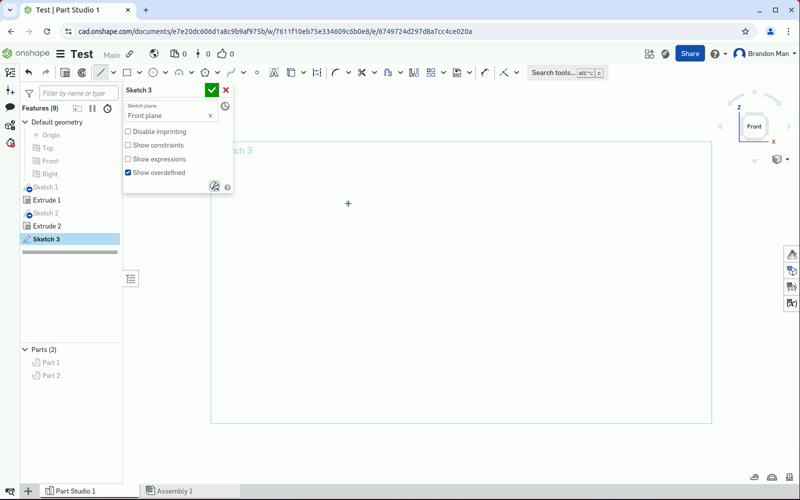
key_down(shift)
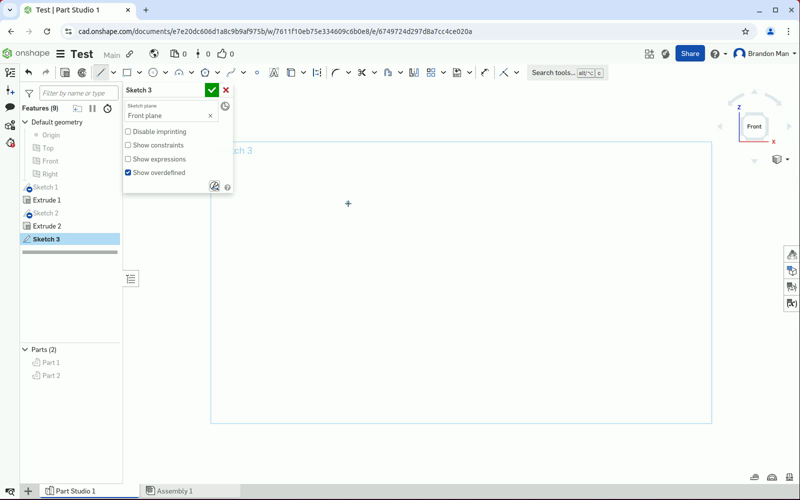
mouse_move(378, 203)
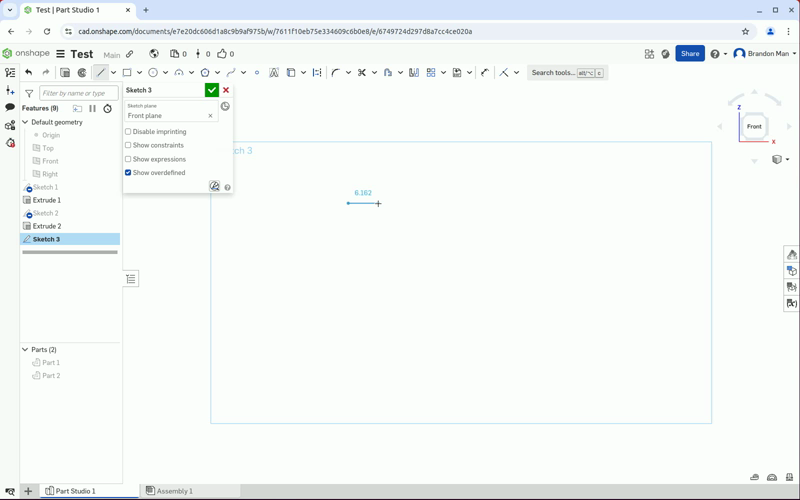
mouse_move(368, 203)
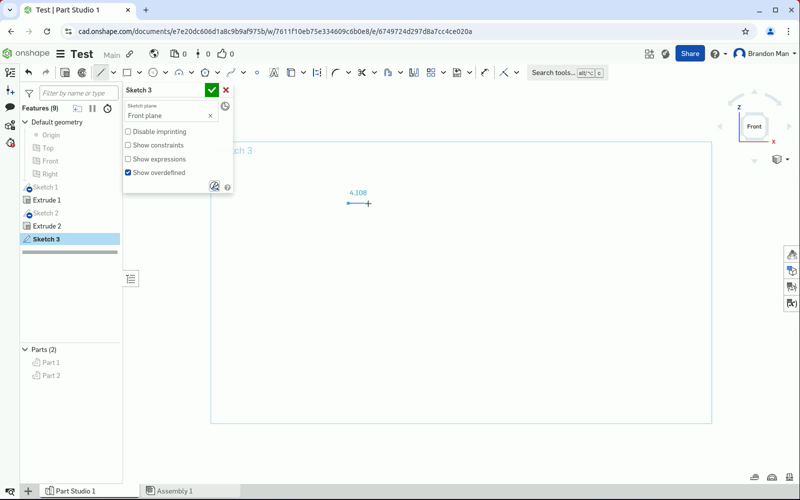
click(368, 203)
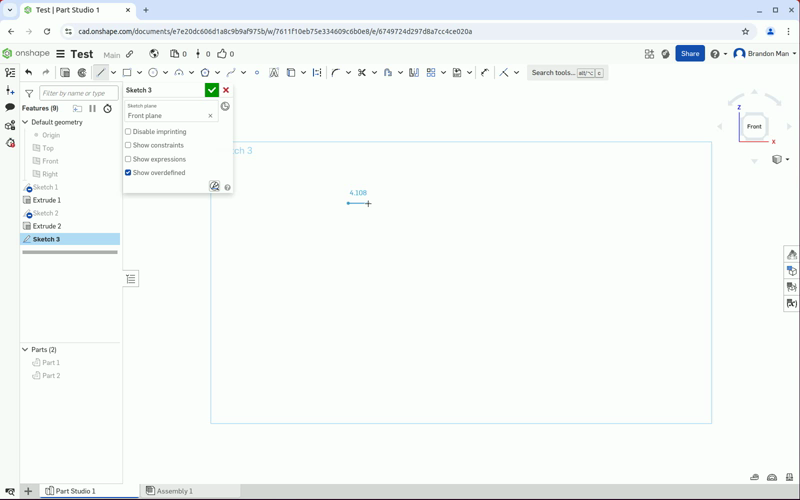
key_up(shift)
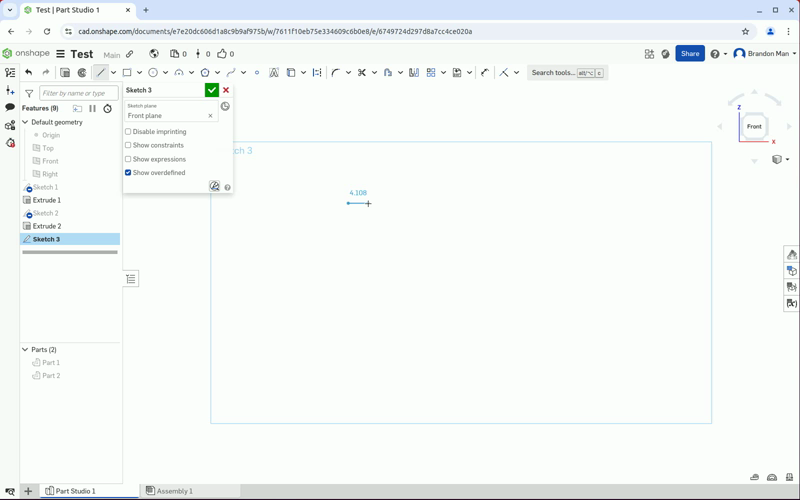
key_down(shift)
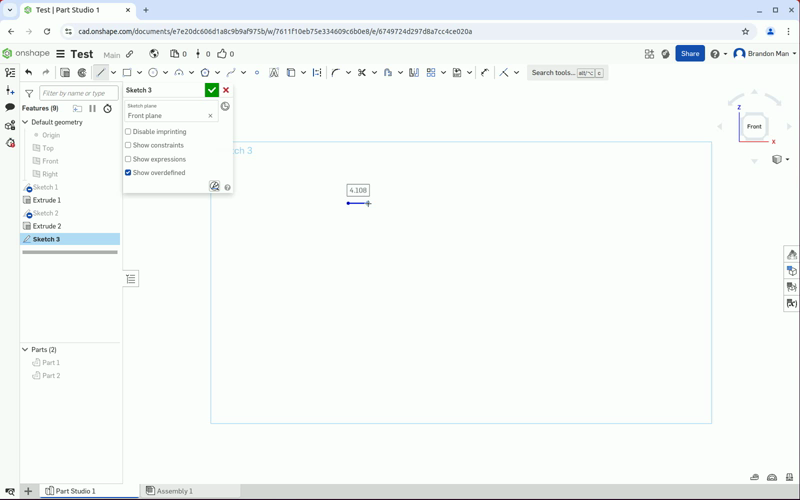
mouse_move(443, 203)
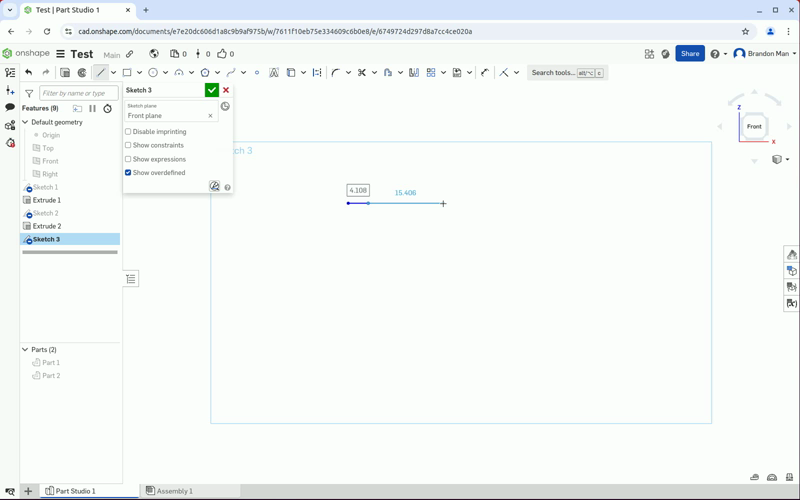
click(443, 203)
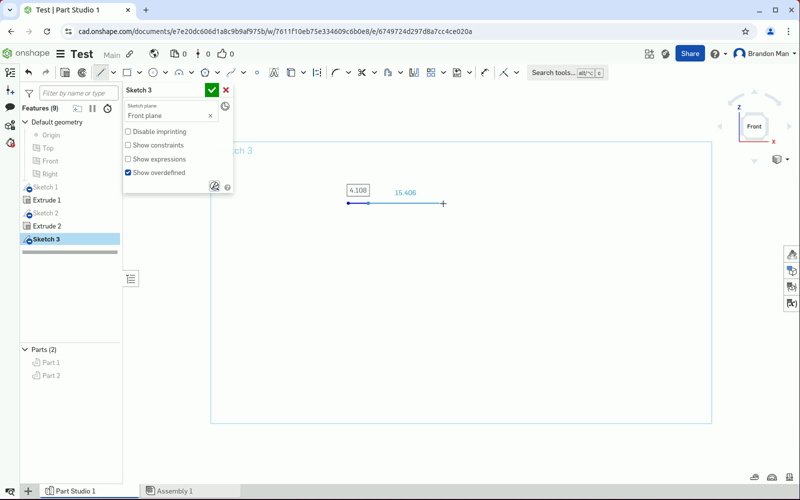
key_up(shift)
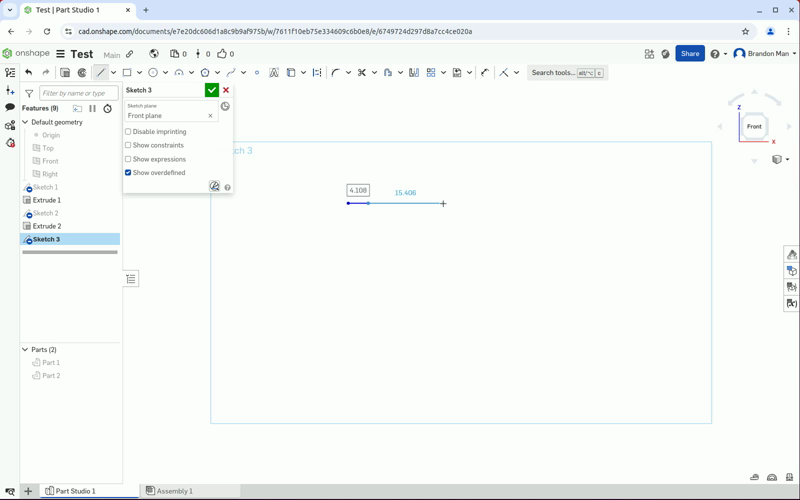
key_down(shift)
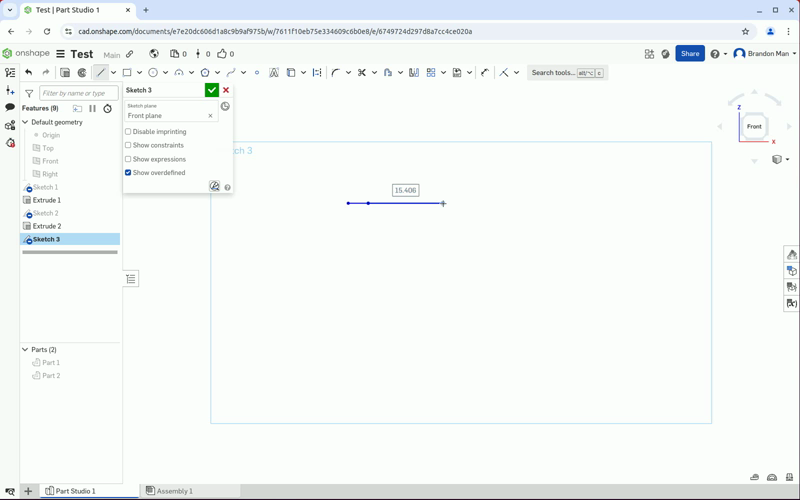
mouse_move(473, 203)
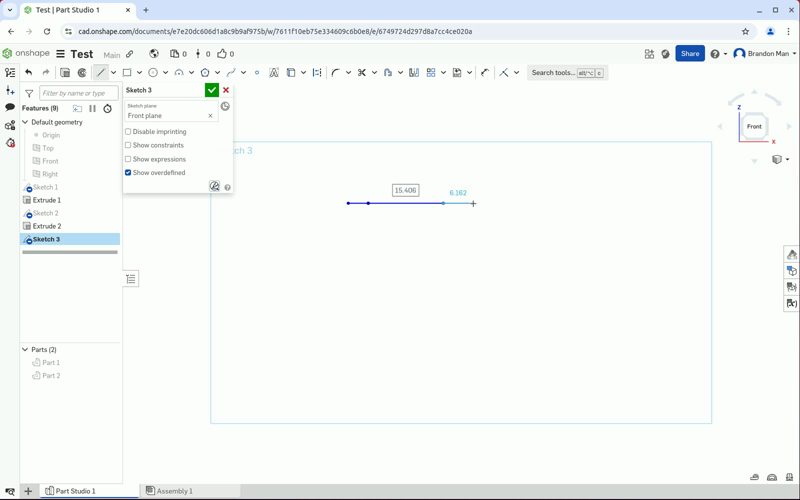
mouse_move(473, 203)
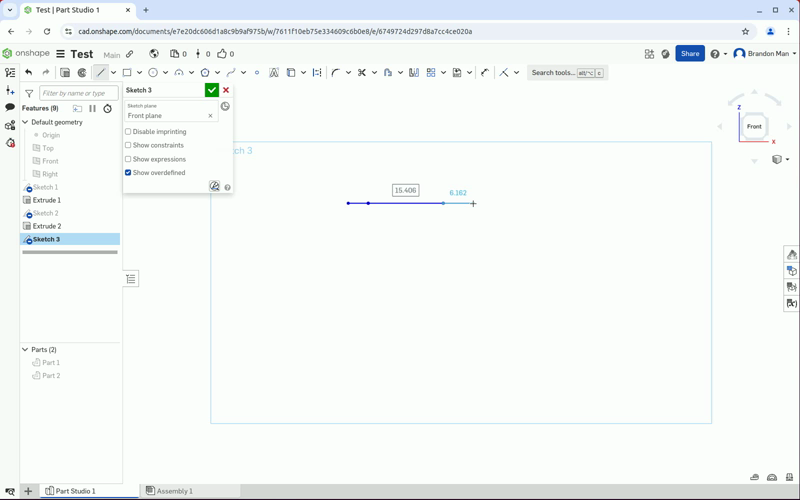
click(473, 203)
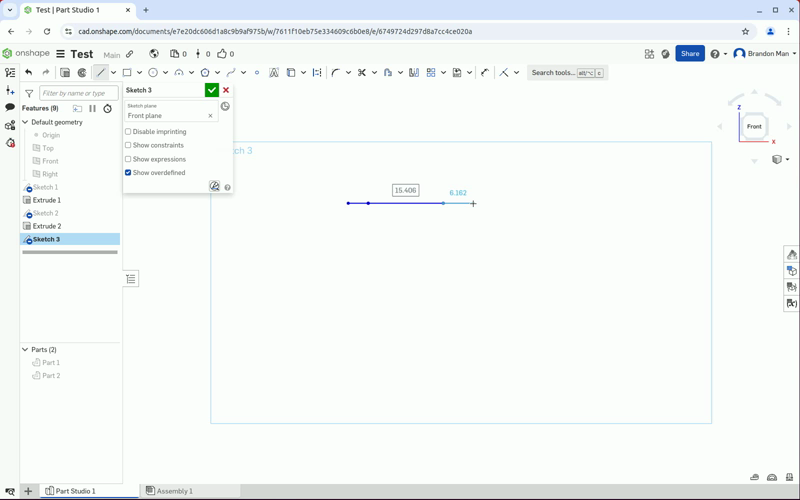
key_up(shift)
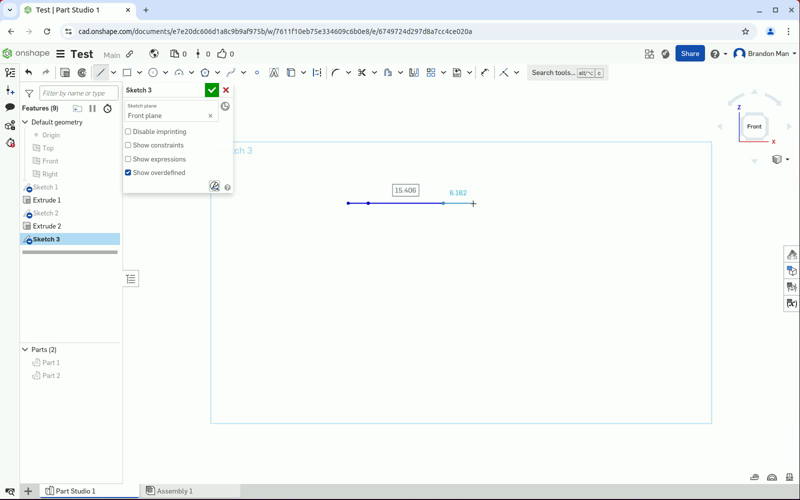
key_down(shift)
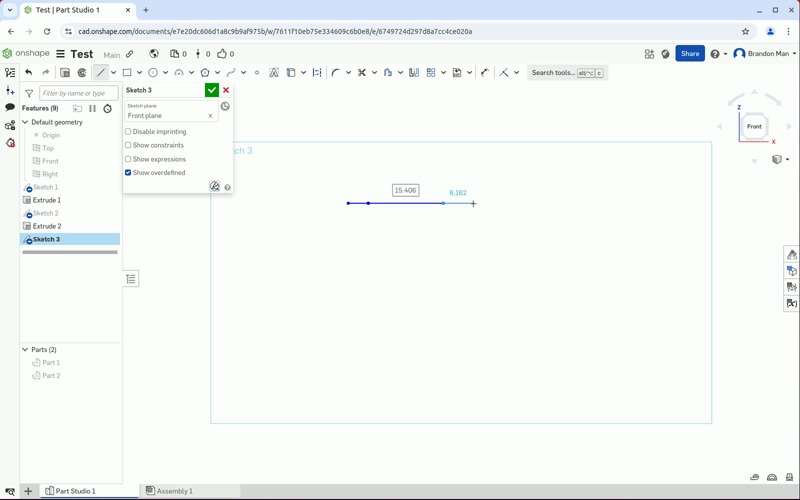
mouse_move(503, 203)
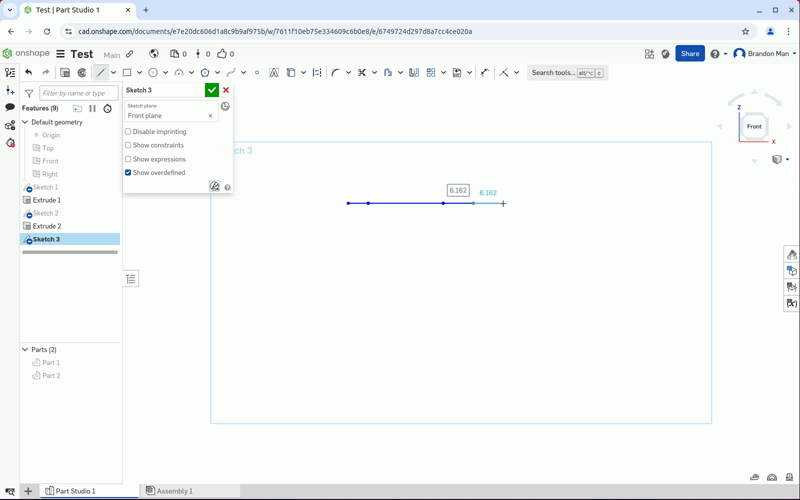
mouse_move(473, 188)
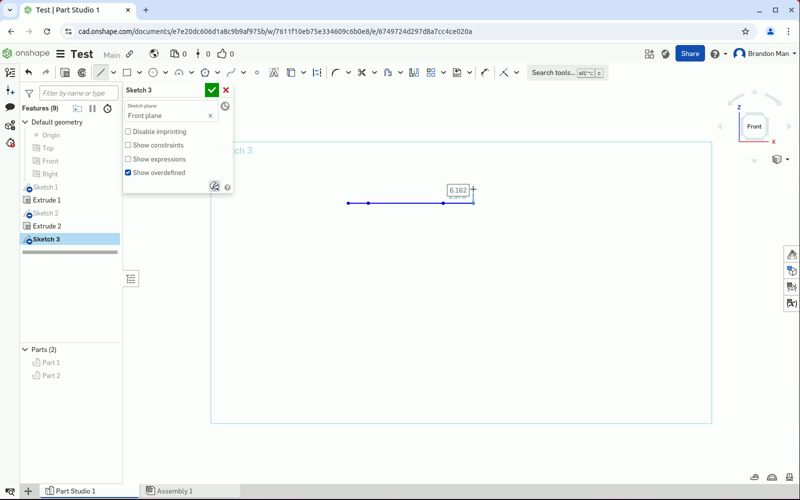
click(473, 188)
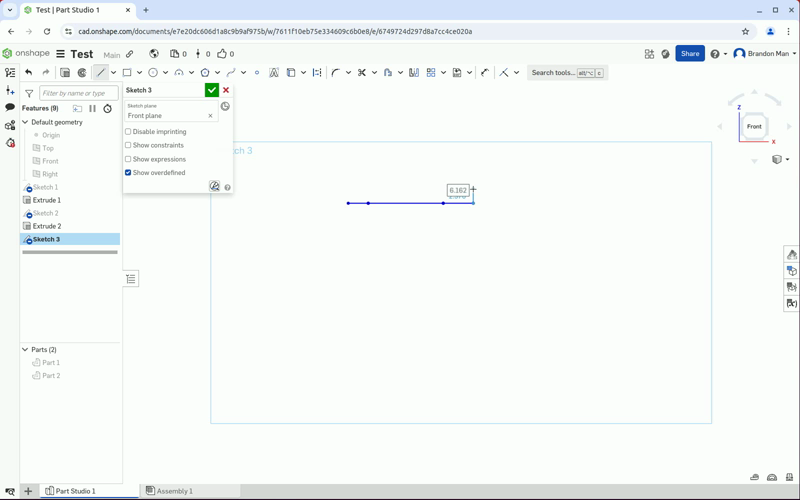
key_up(shift)
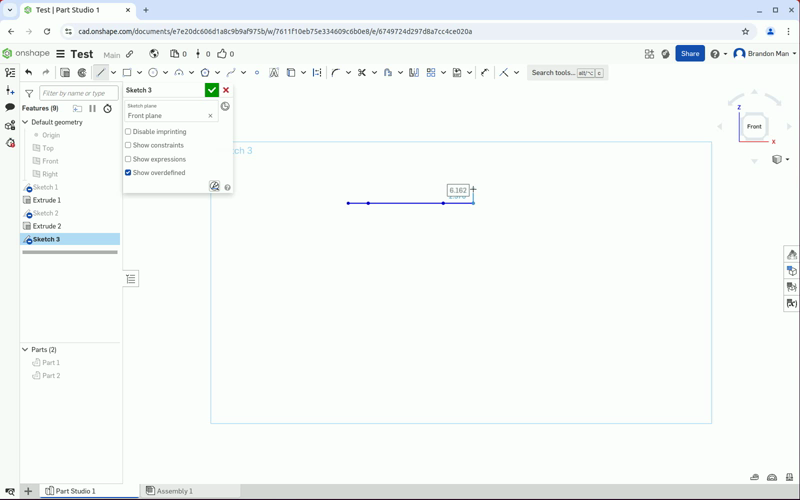
key_down(shift)
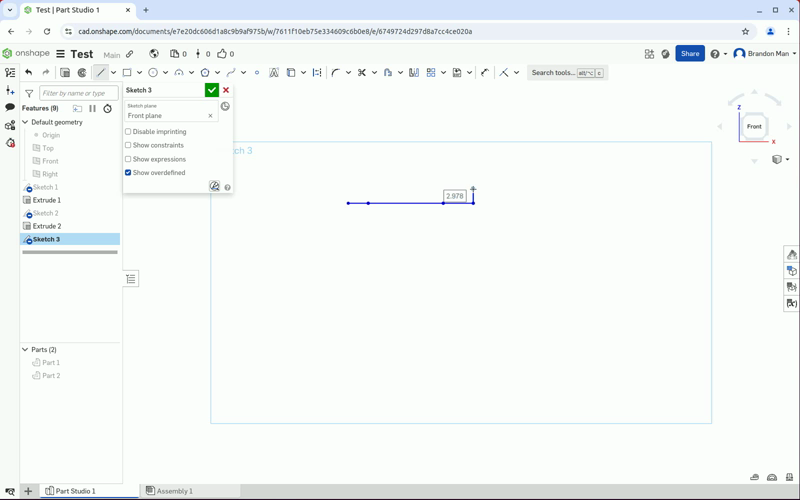
mouse_move(348, 188)
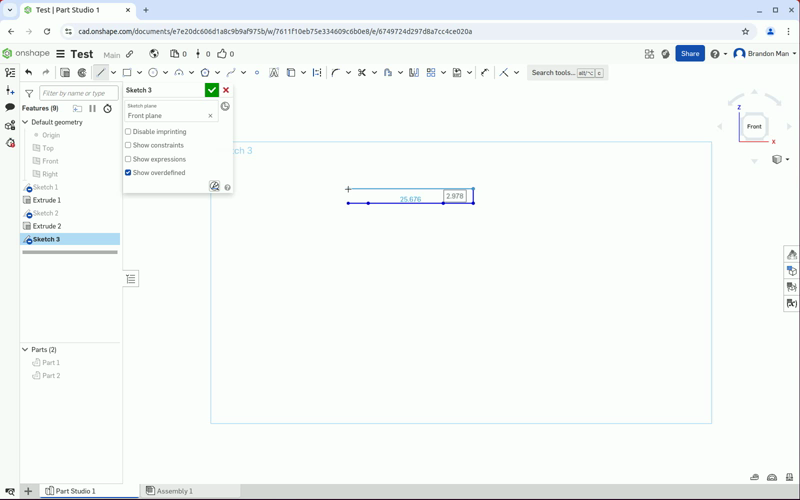
click(348, 188)
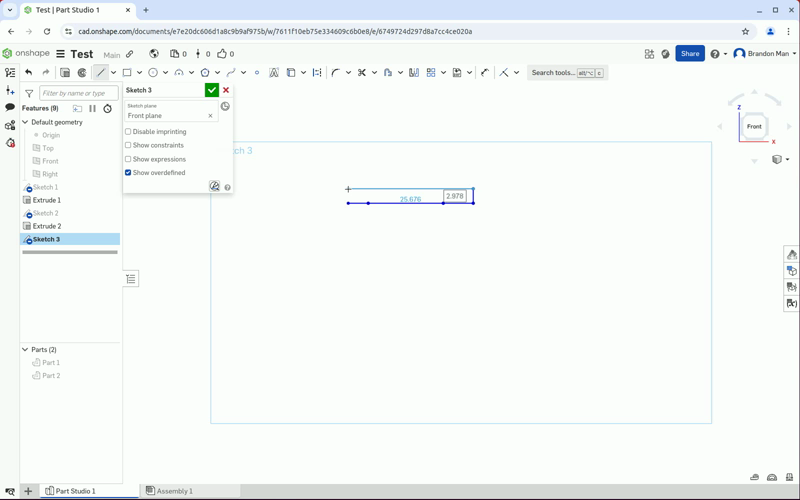
key_up(shift)
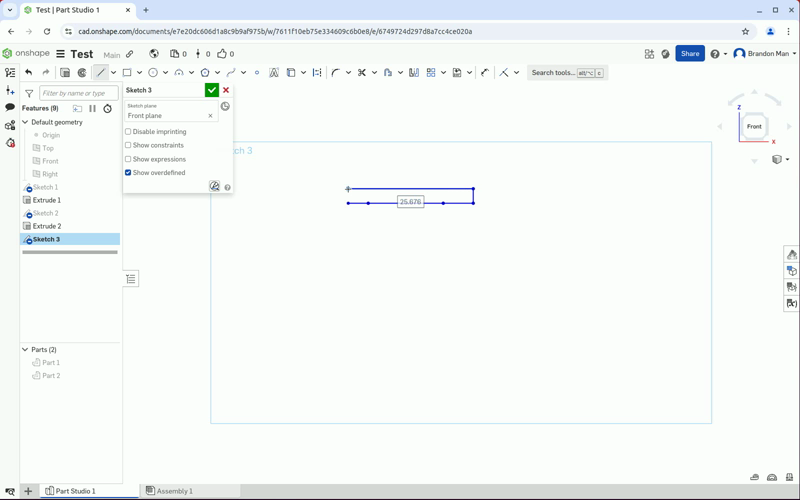
mouse_move(378, 188)
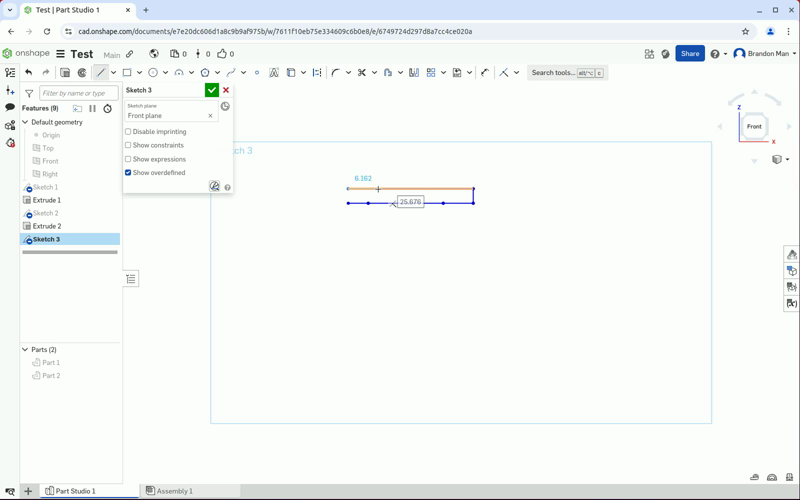
key_down(shift)
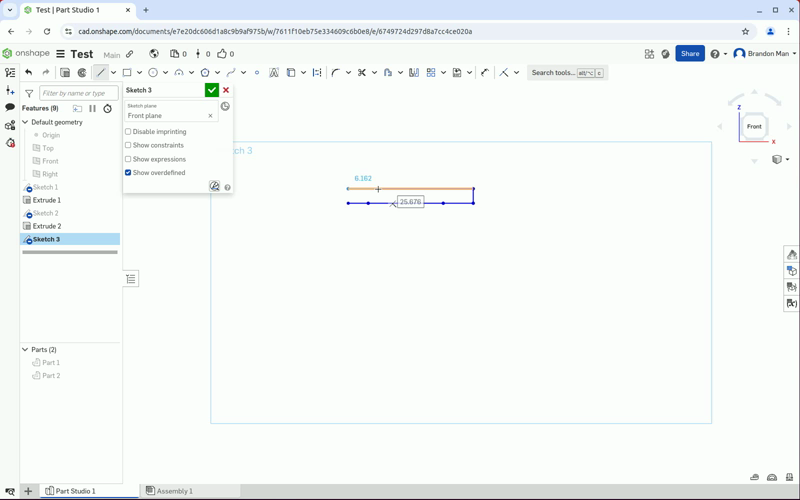
mouse_move(348, 203)
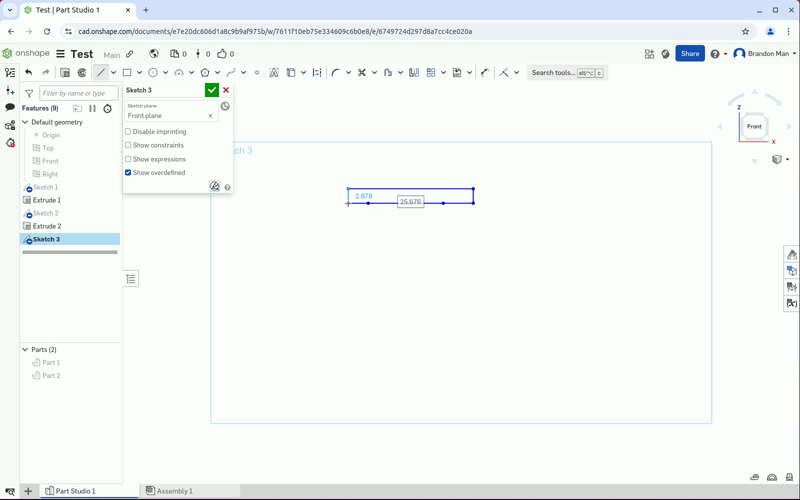
key_up(shift)
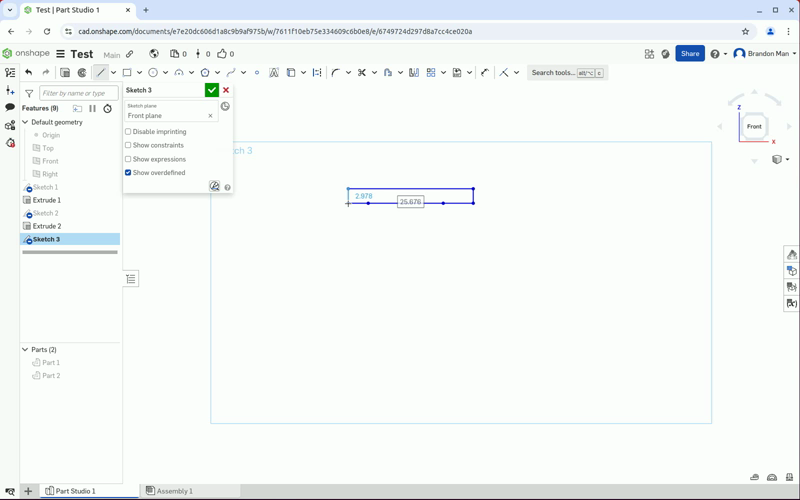
click(348, 203)
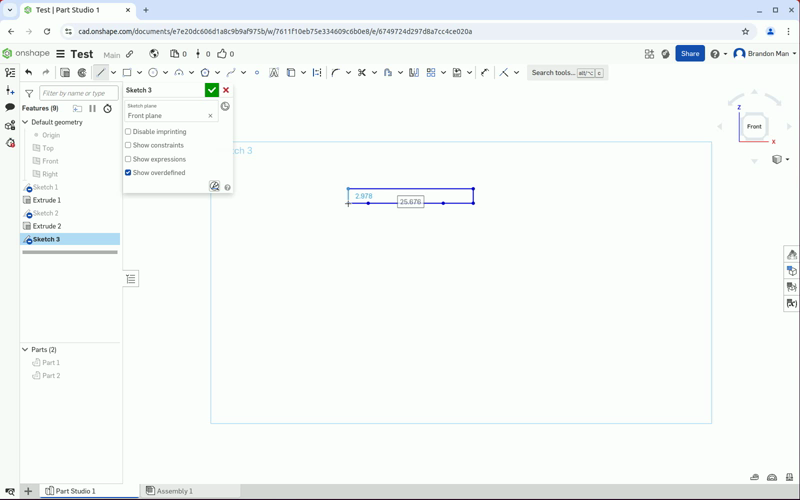
key(esc)
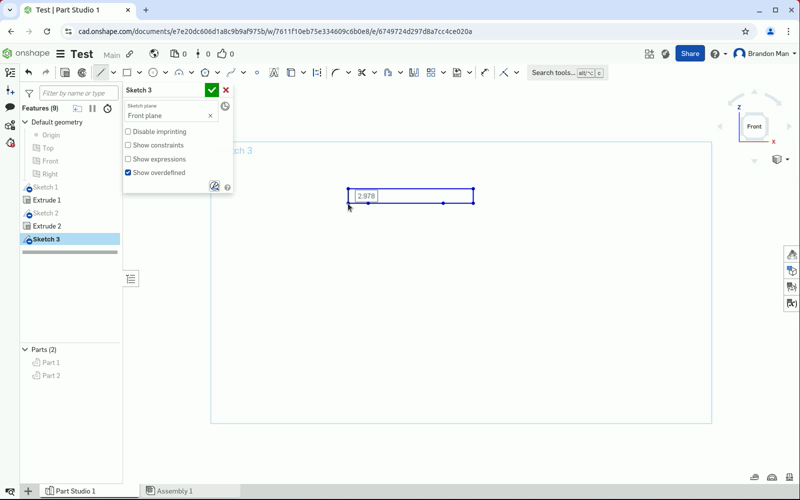
mouse_move(426, 200)
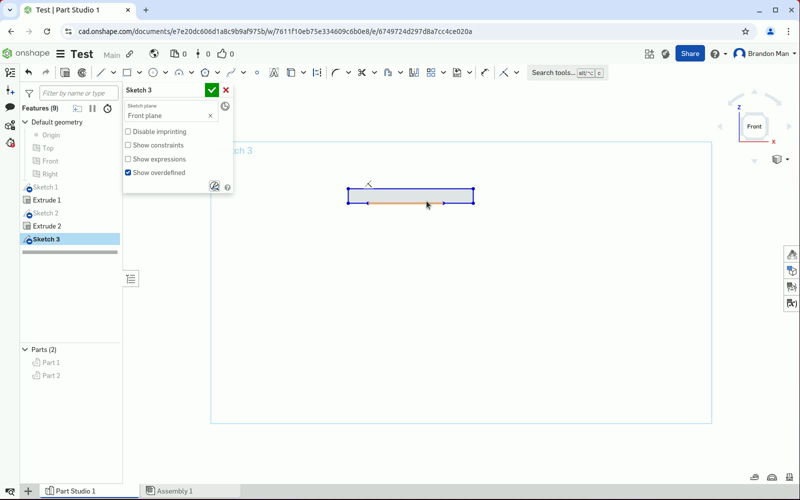
click(426, 200)
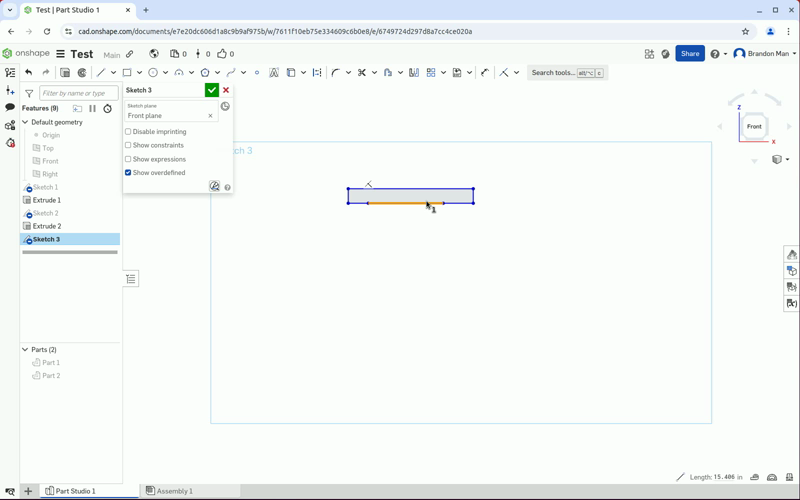
mouse_move(73, 352)
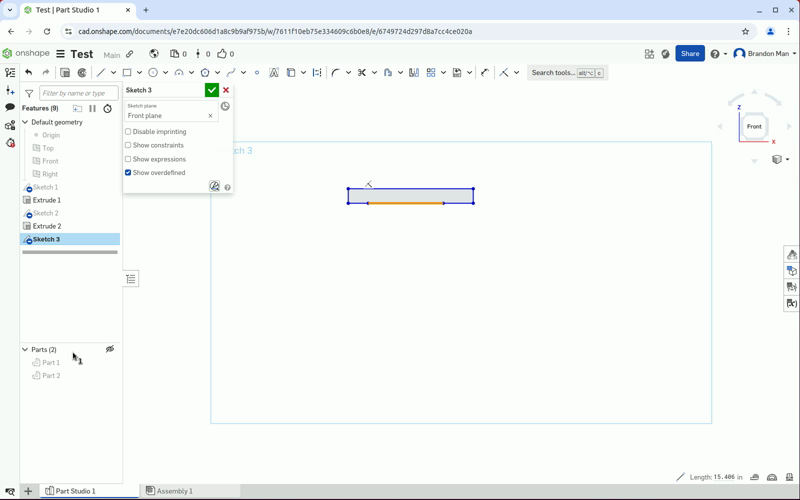
key(shift+y)
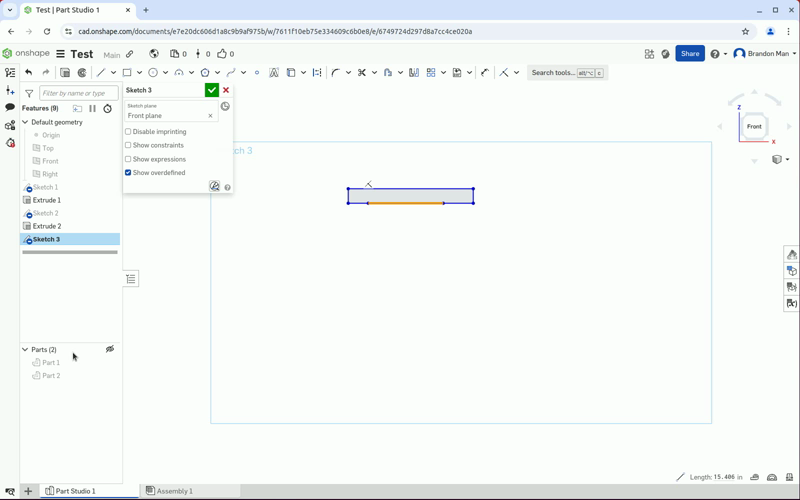
key(shift+e)
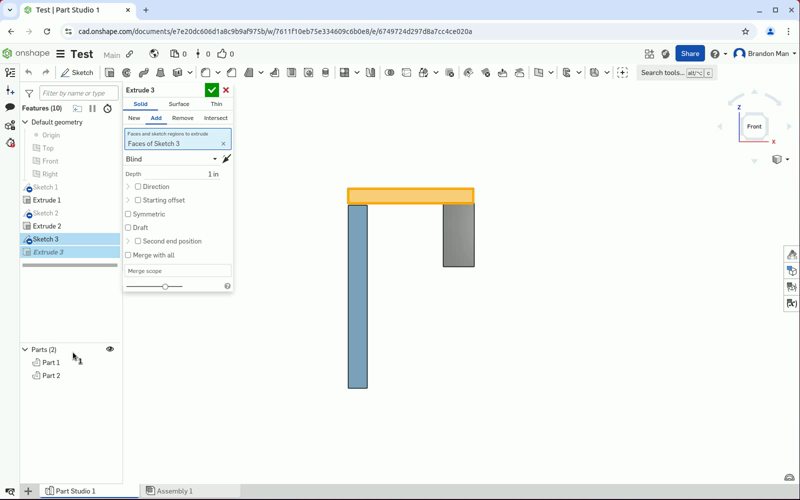
mouse_move(143, 106)
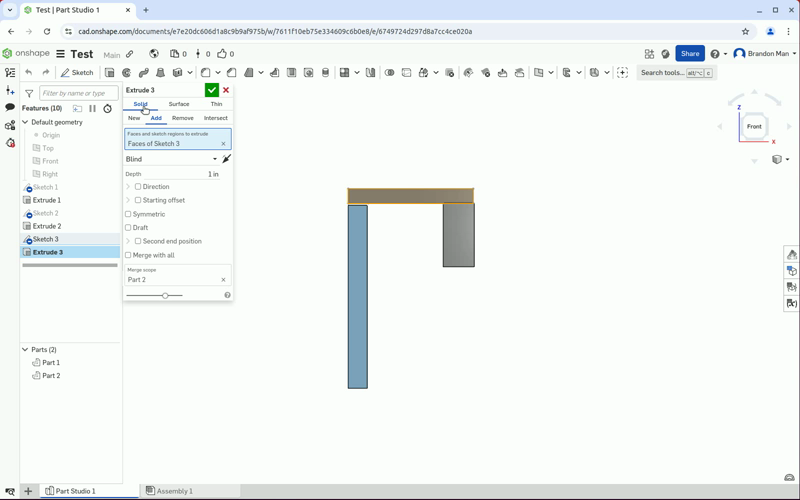
click(143, 106)
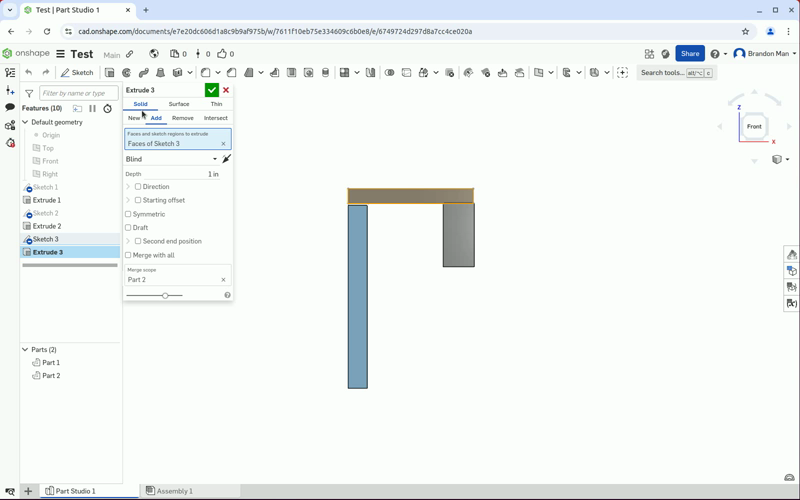
mouse_move(137, 120)
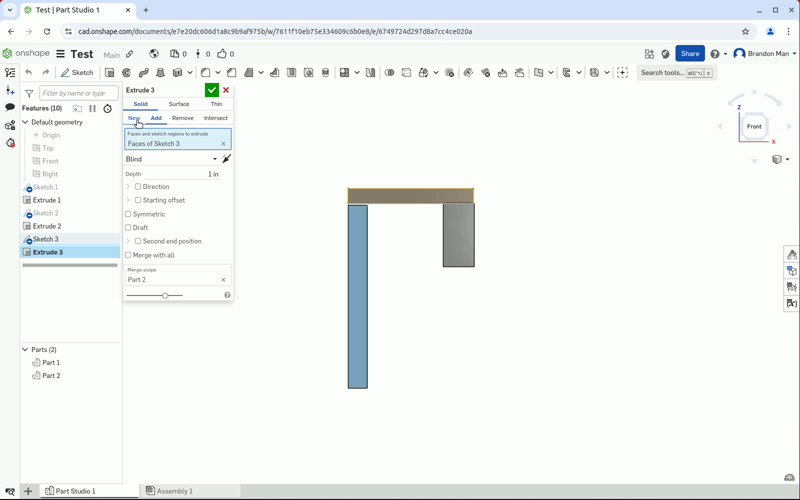
click(137, 120)
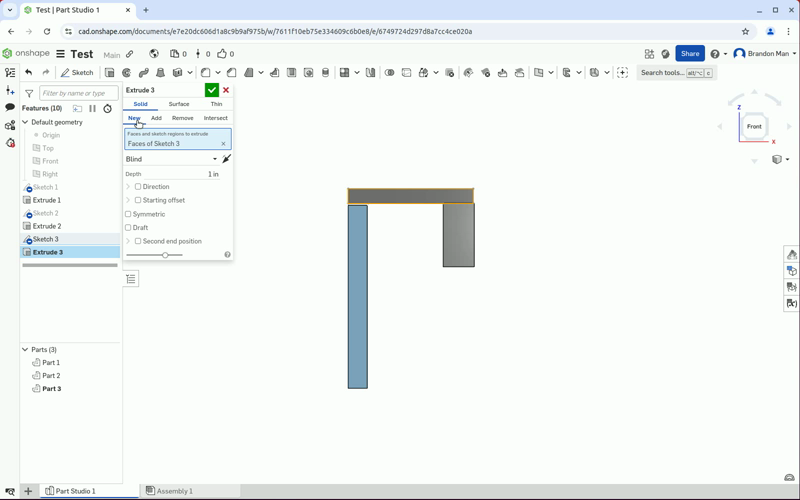
key(tab, 4)
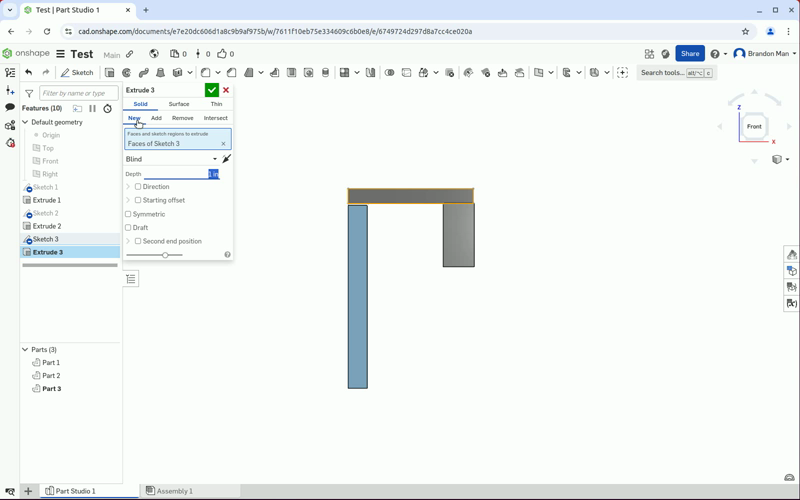
text(14.443)
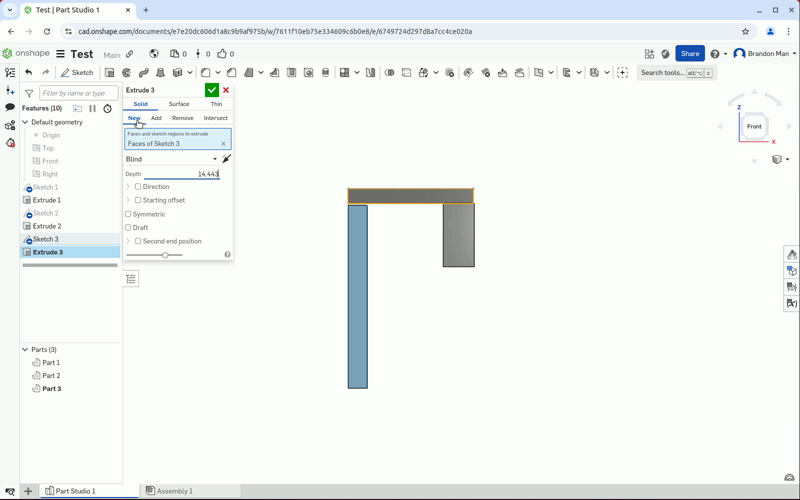
key(enter)
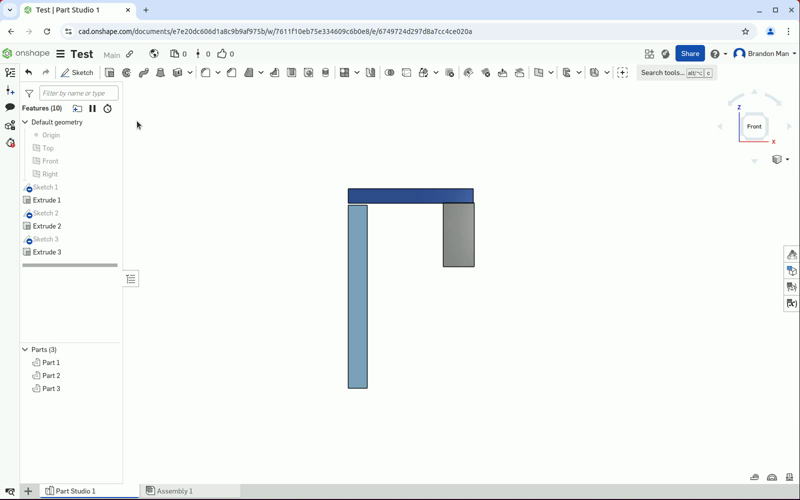
key(shift+h)
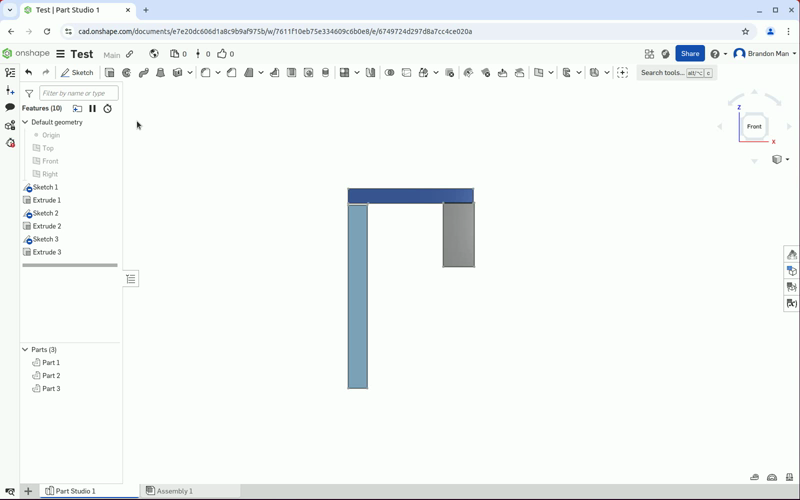
key(shift+h)
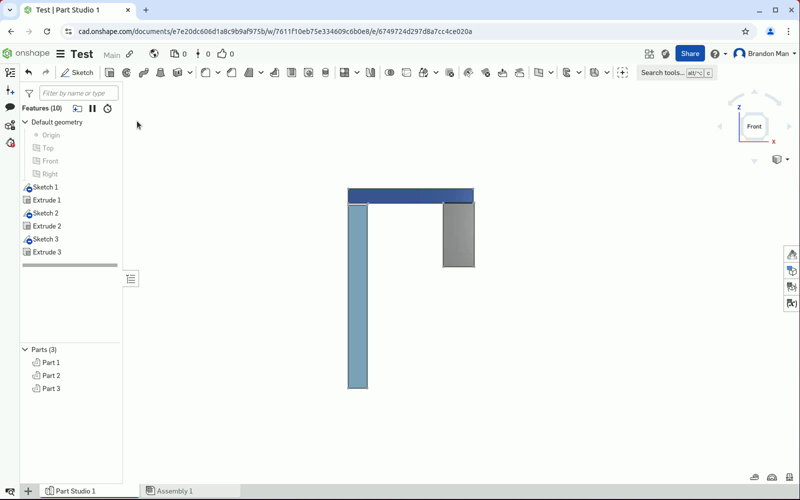
key(shift+7)
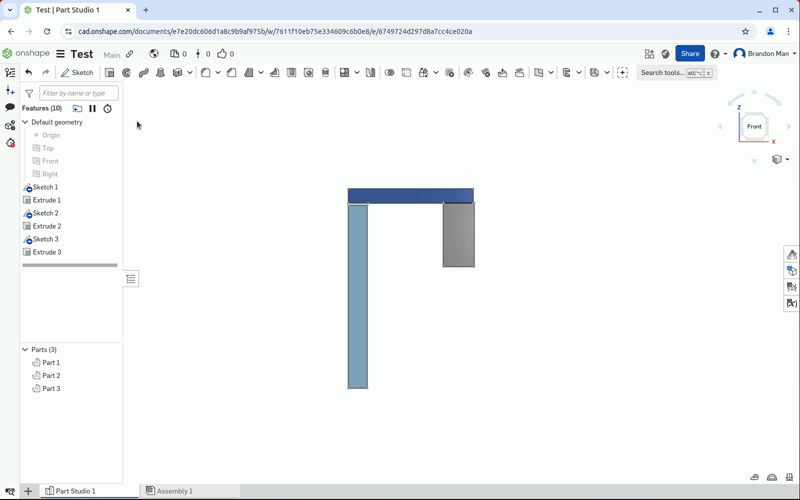
key(left, 2)
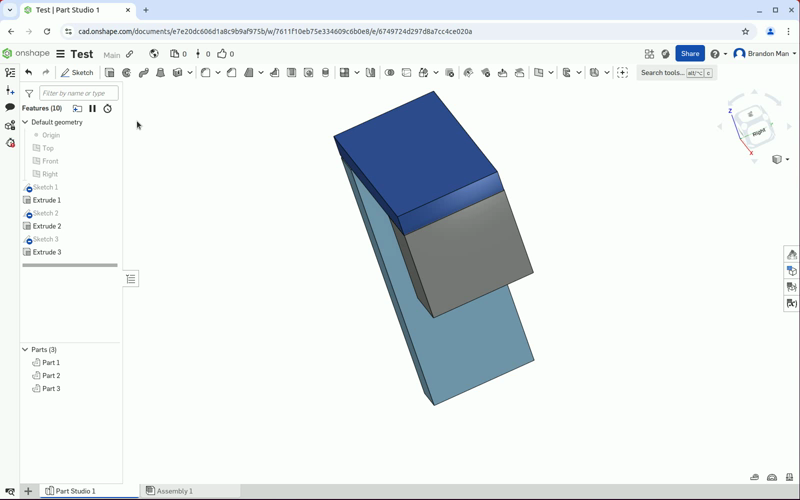
key(down, 2)
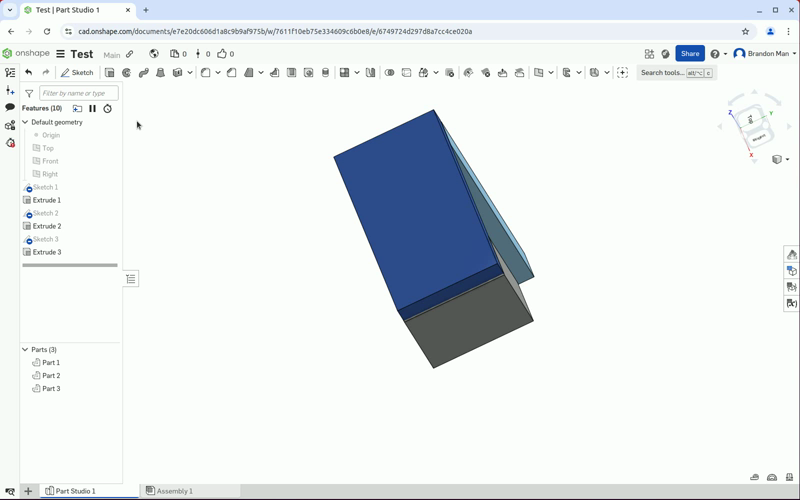
key(up, 2)
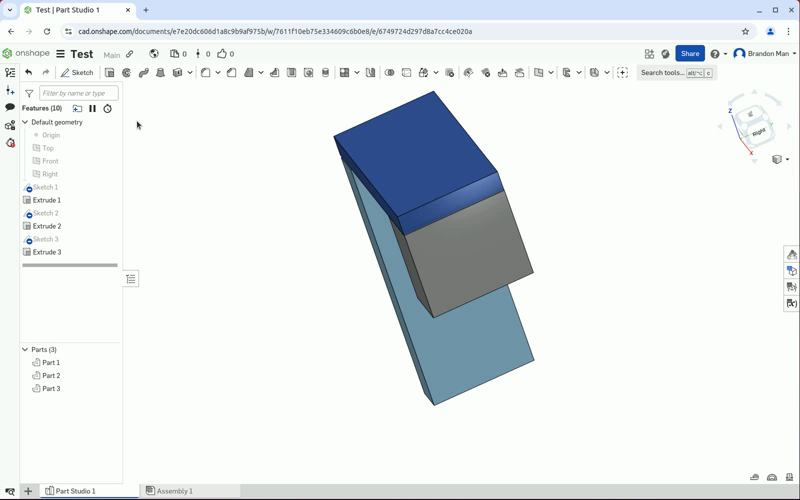
key(right, 2)
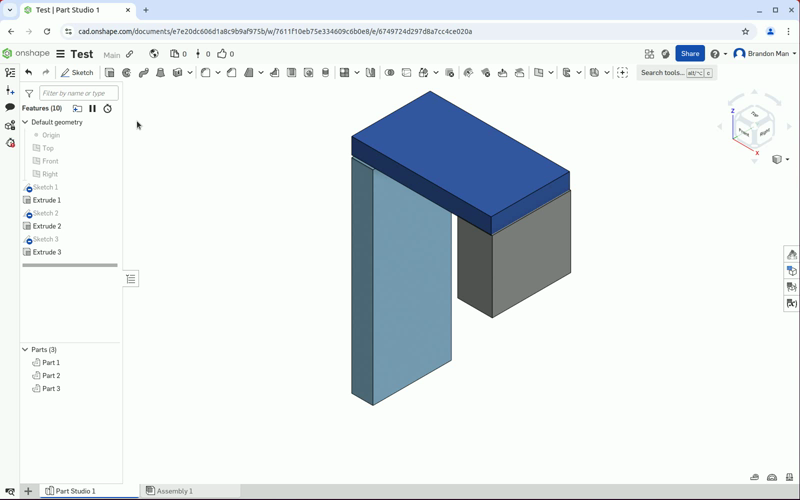
mouse_move(73, 189)
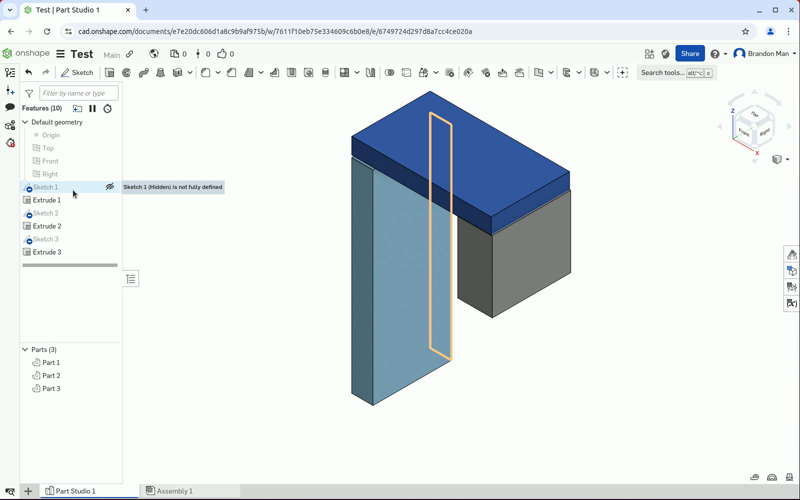
click(73, 189)